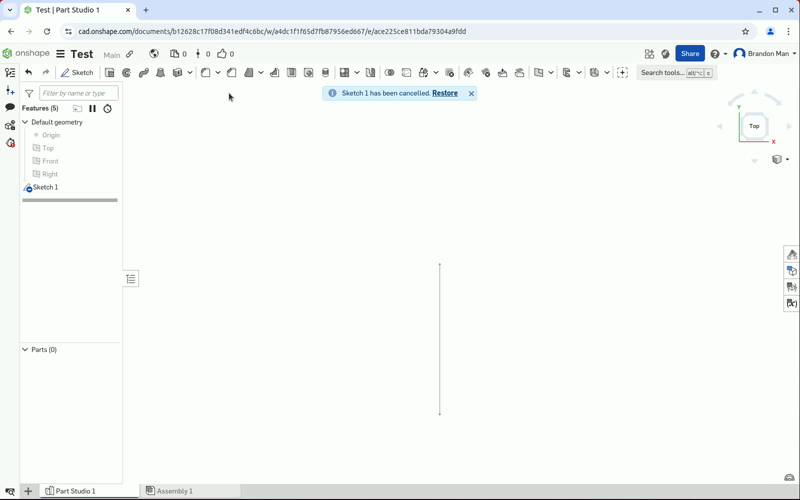
key(shift+h)
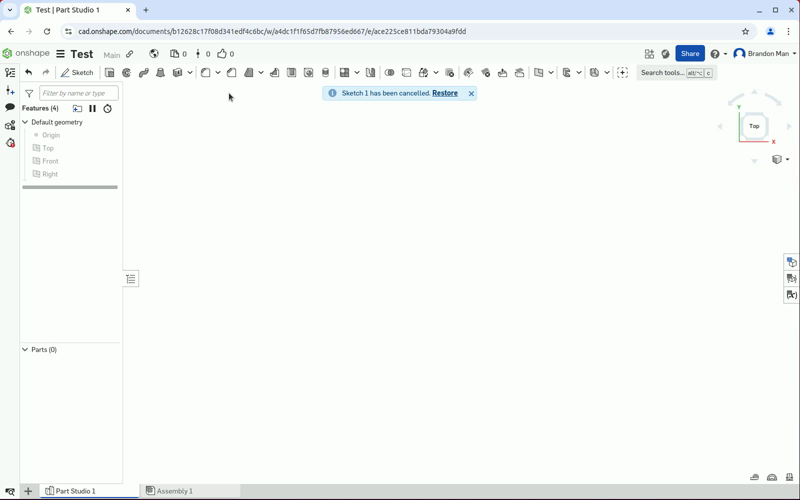
mouse_move(73, 352)
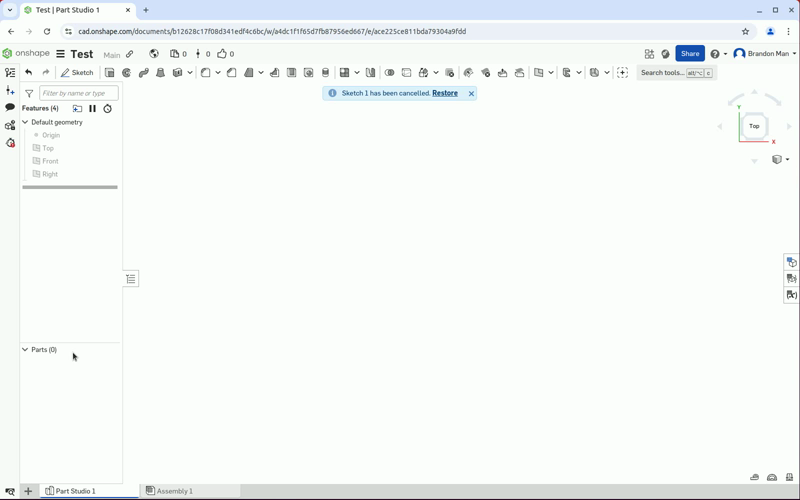
key(y)
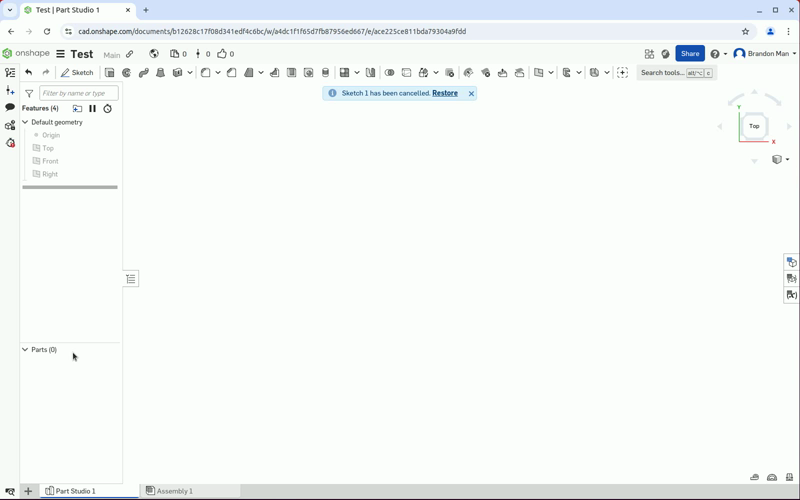
key(shift+p)
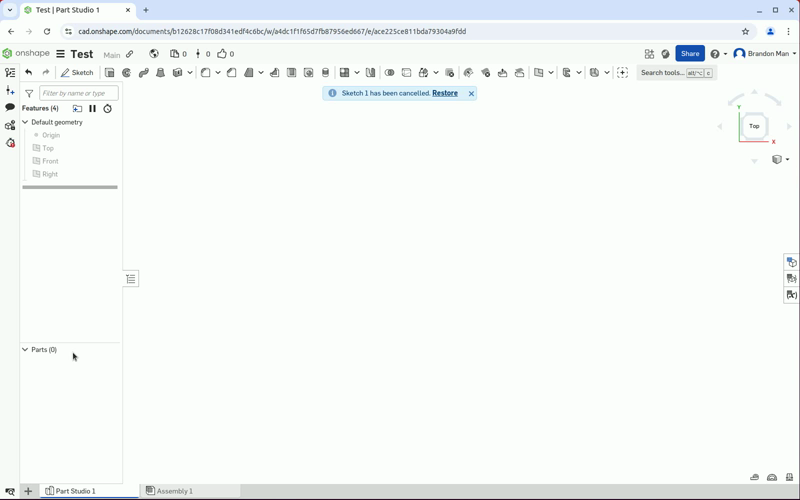
key(space)
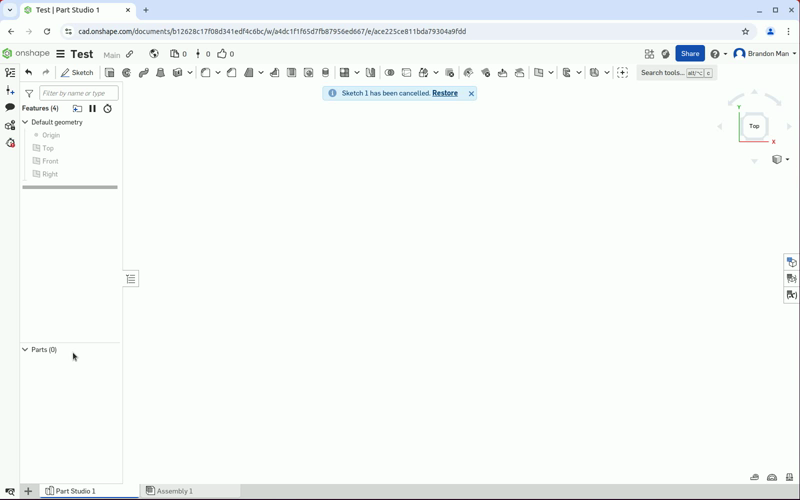
key_down(shift)
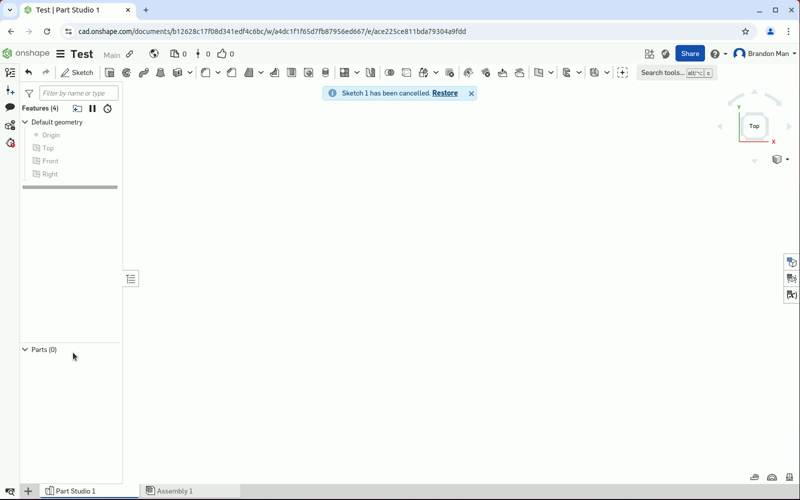
key(up)
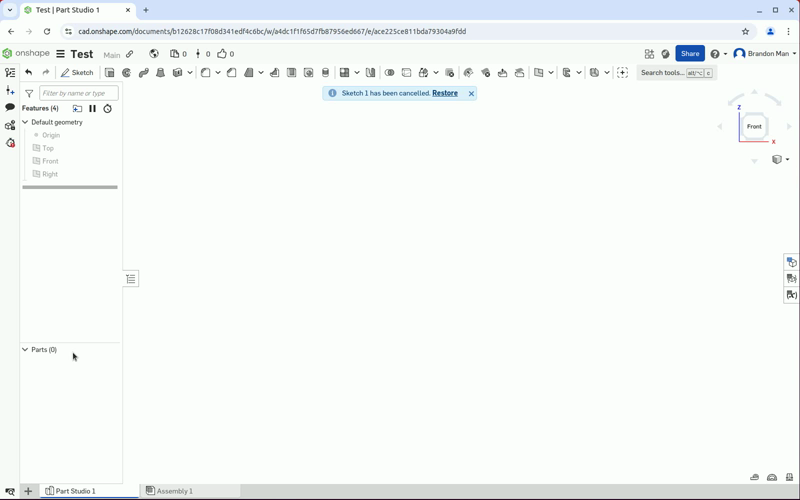
key_up(shift)
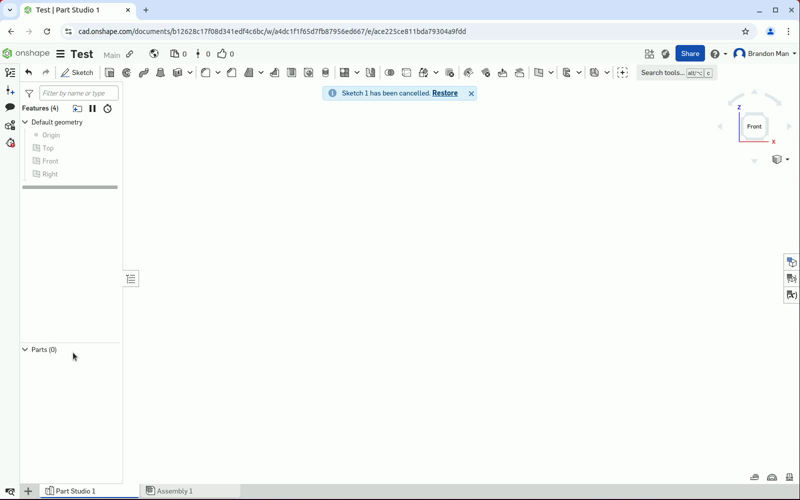
mouse_move(73, 352)
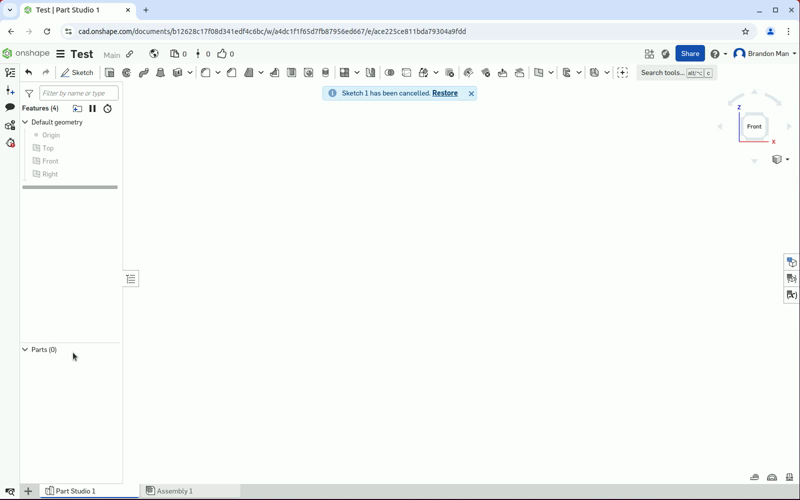
key(shift+y)
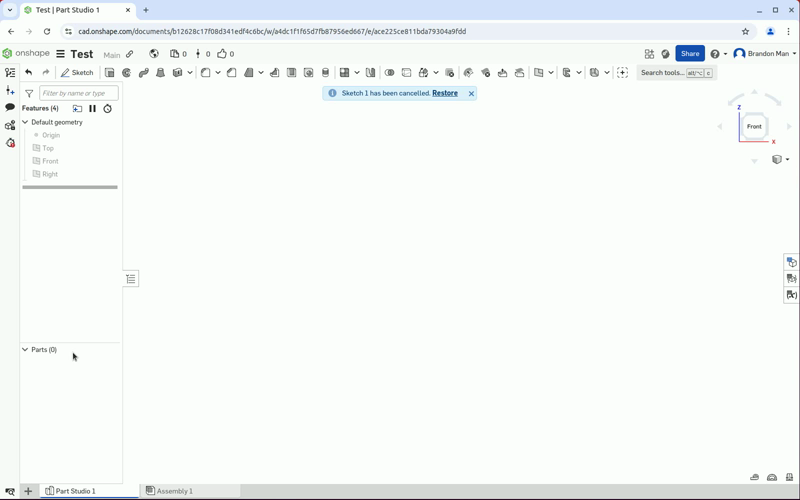
key(shift+s)
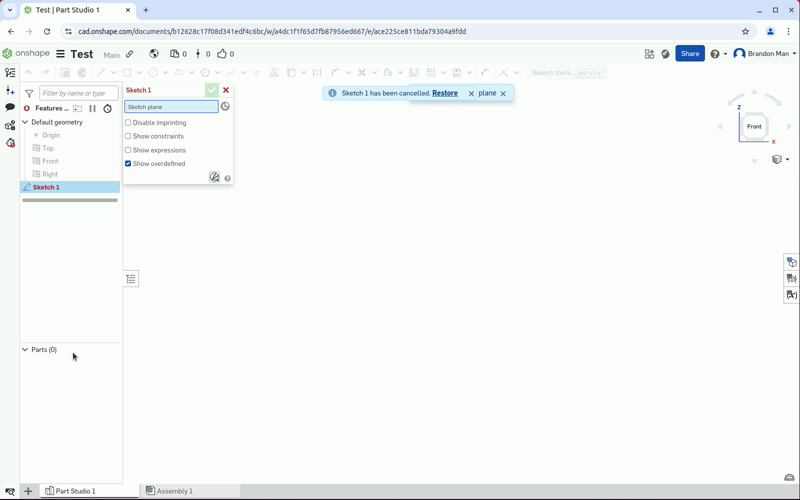
mouse_move(73, 163)
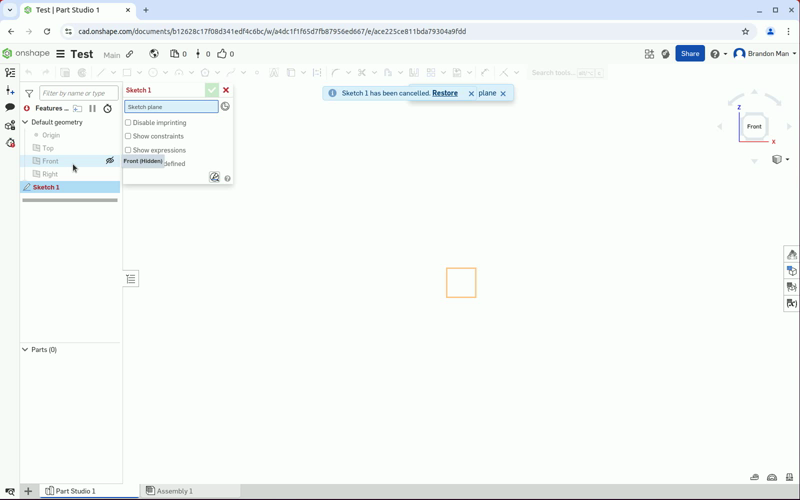
click(73, 163)
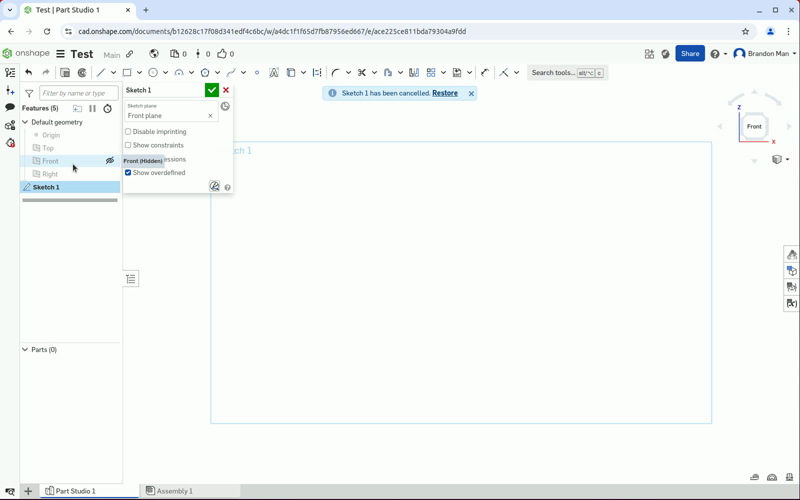
mouse_move(73, 352)
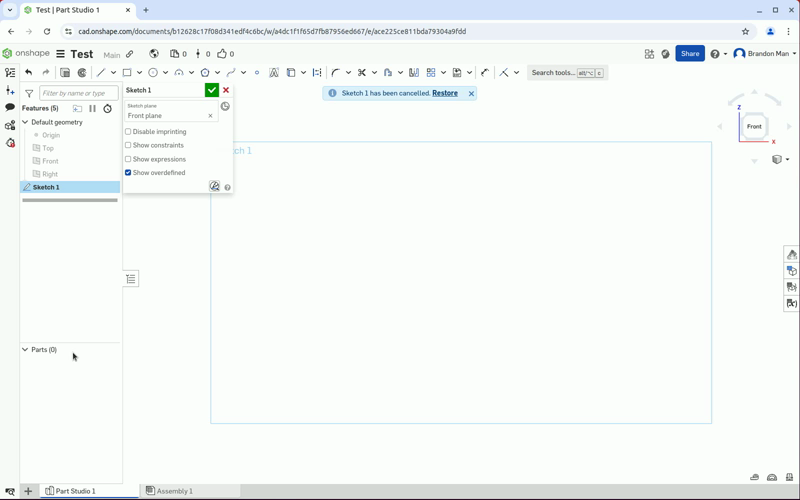
key(y)
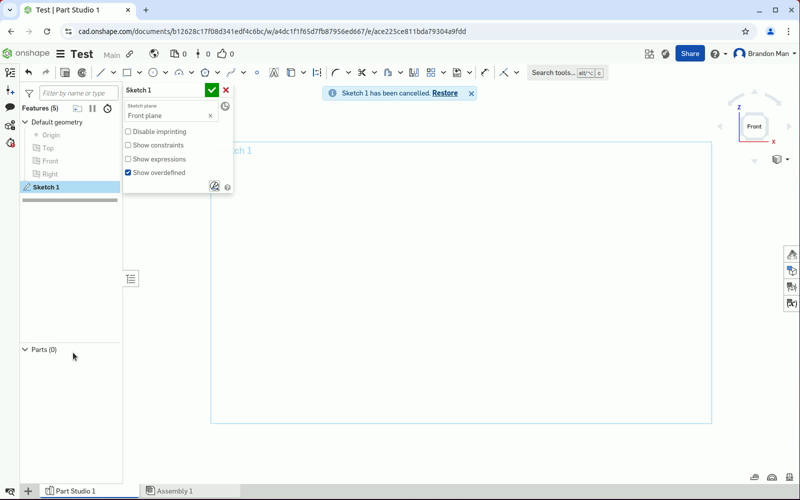
key(a)
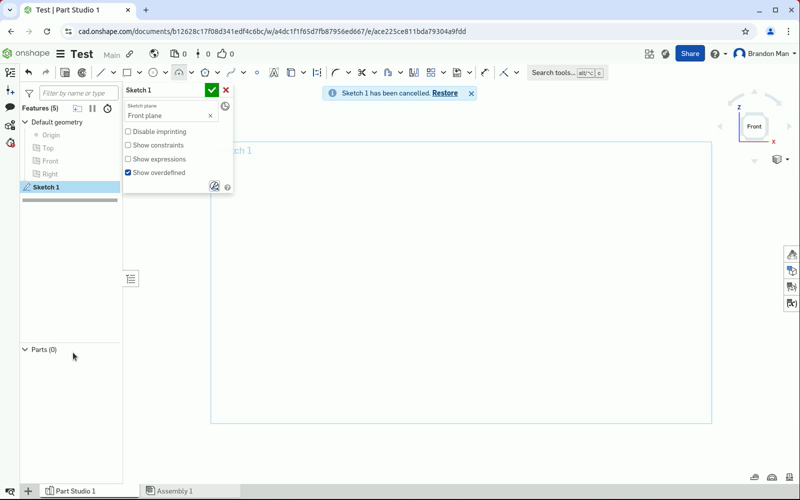
key_down(shift)
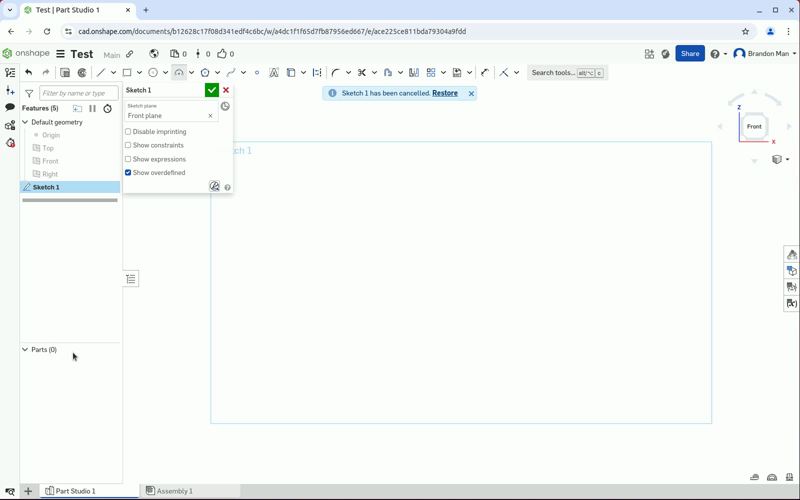
mouse_move(447, 273)
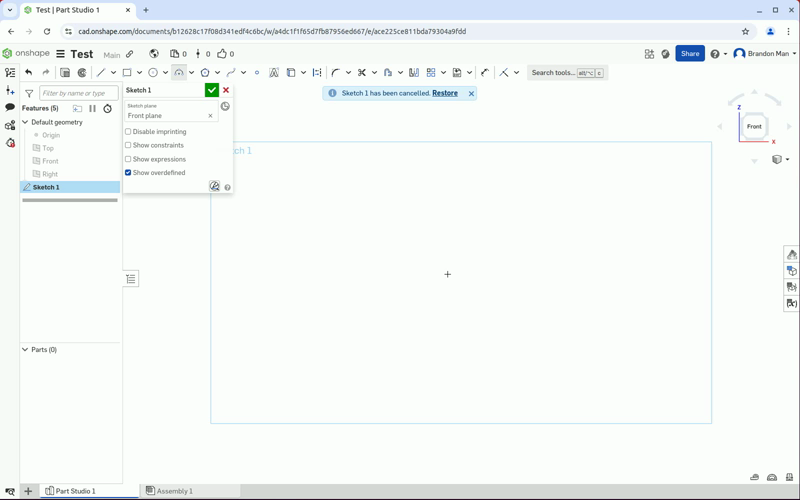
click(447, 273)
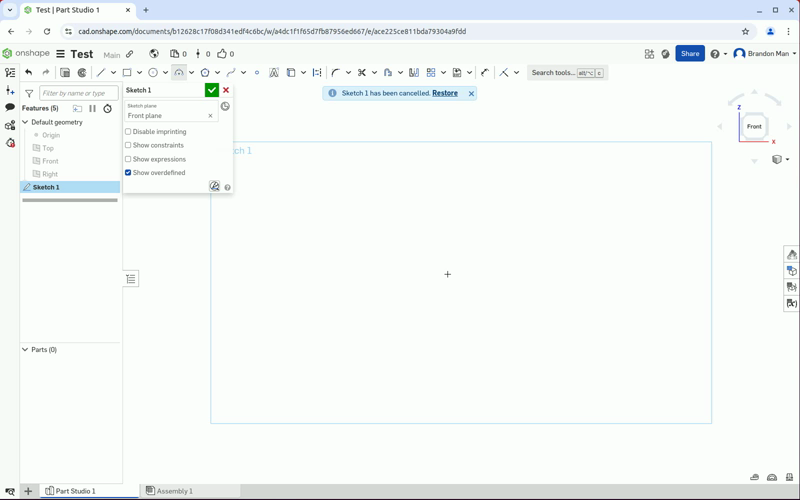
key_up(shift)
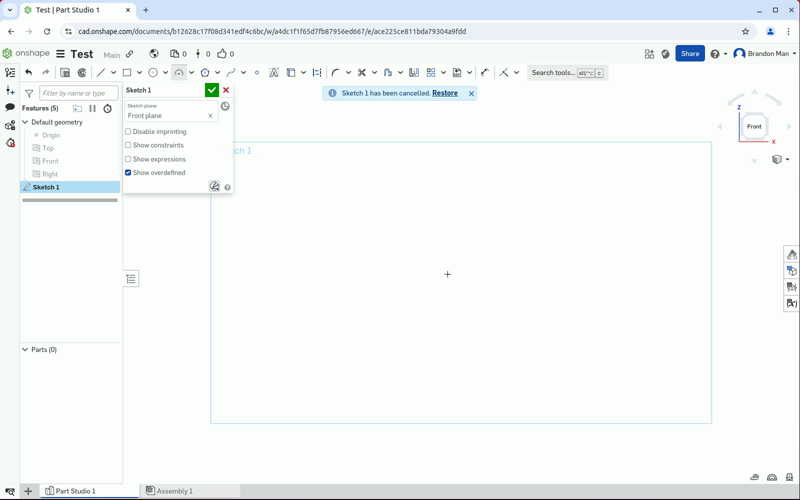
key_down(shift)
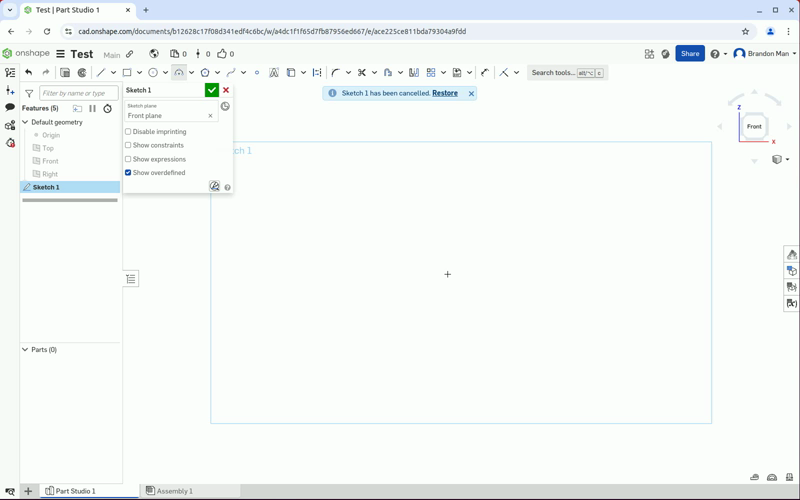
mouse_move(474, 273)
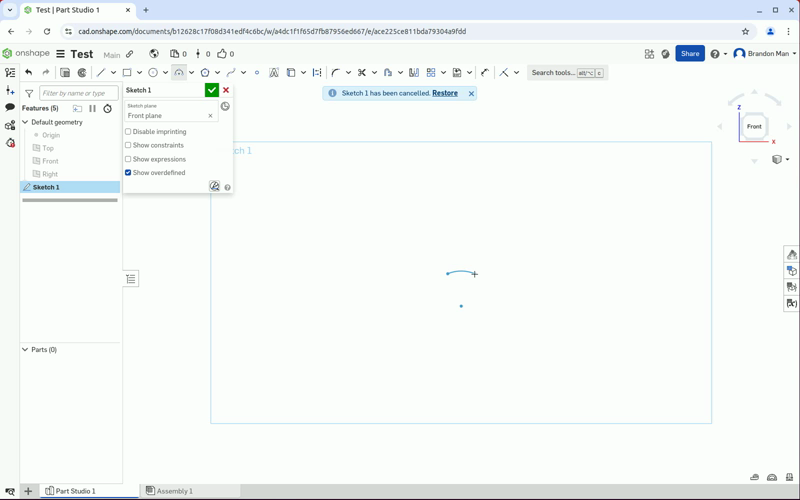
click(474, 273)
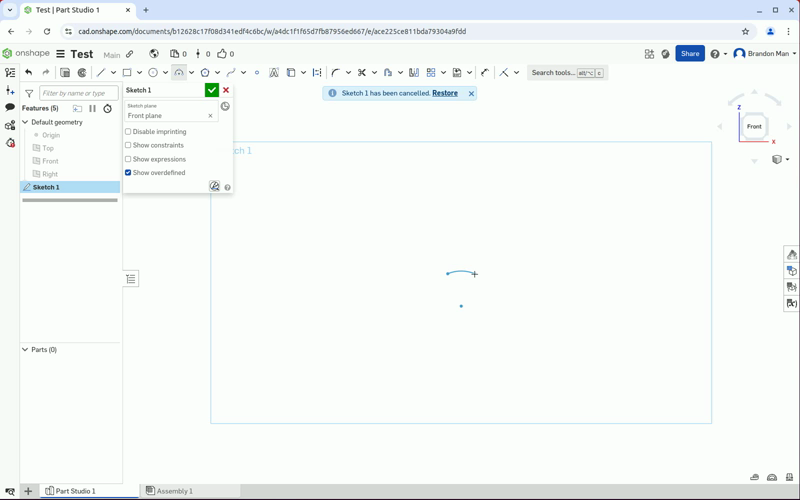
mouse_move(461, 300)
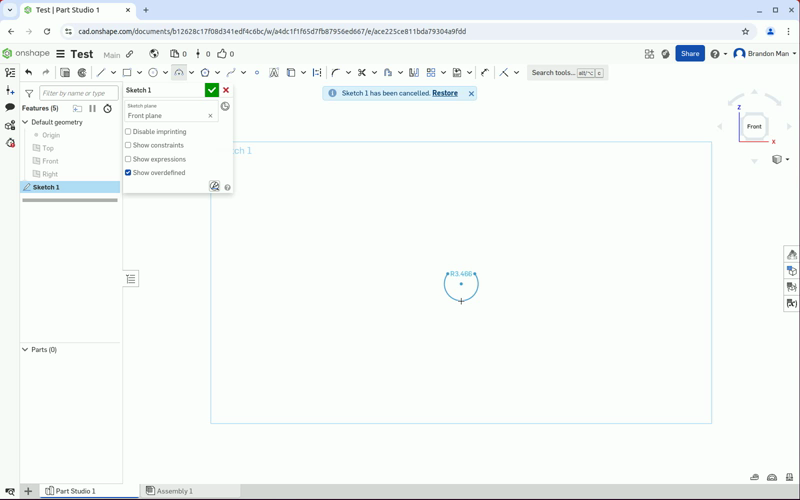
click(461, 300)
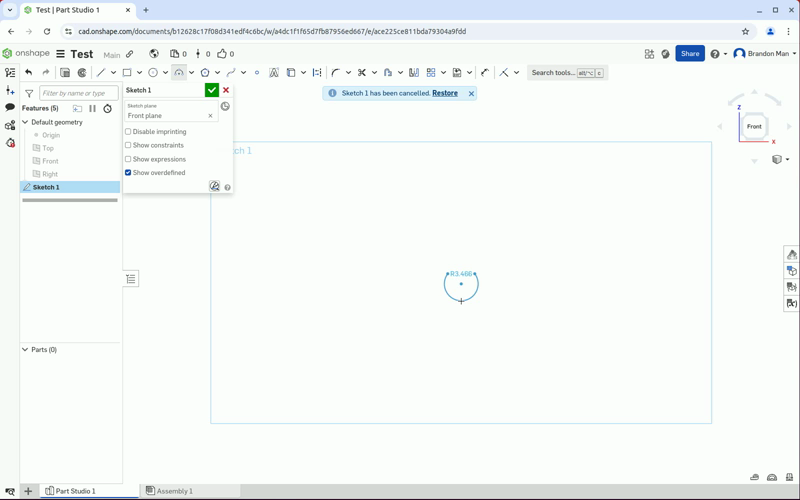
key_up(shift)
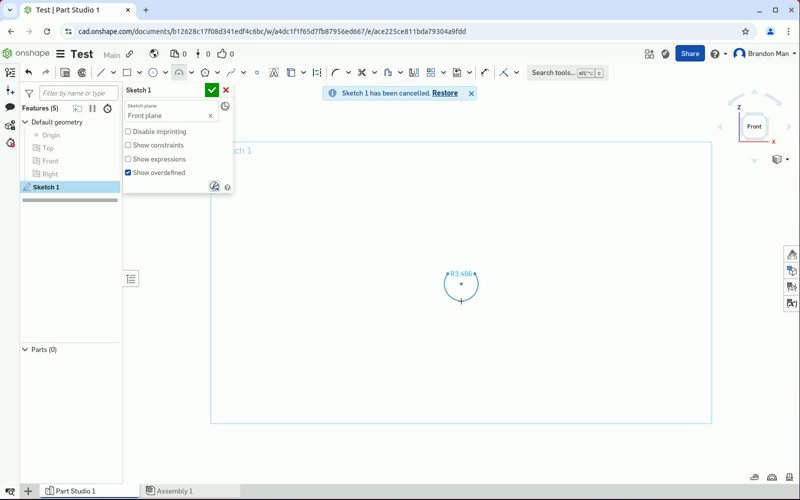
key(esc)
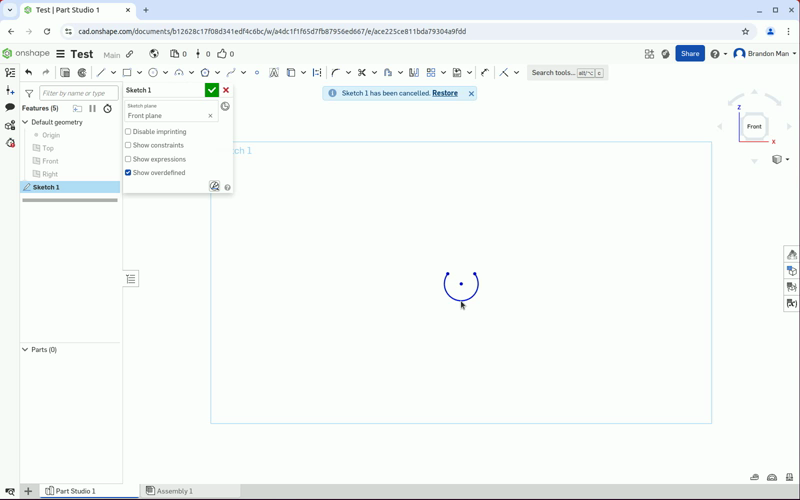
key(l)
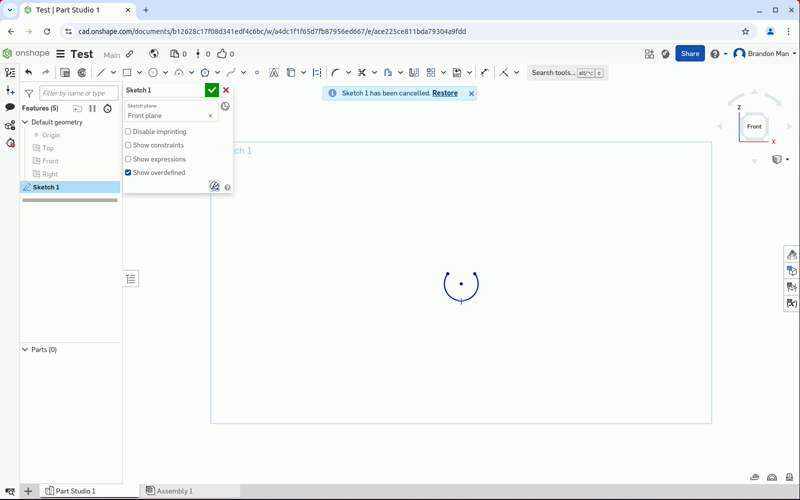
mouse_move(474, 273)
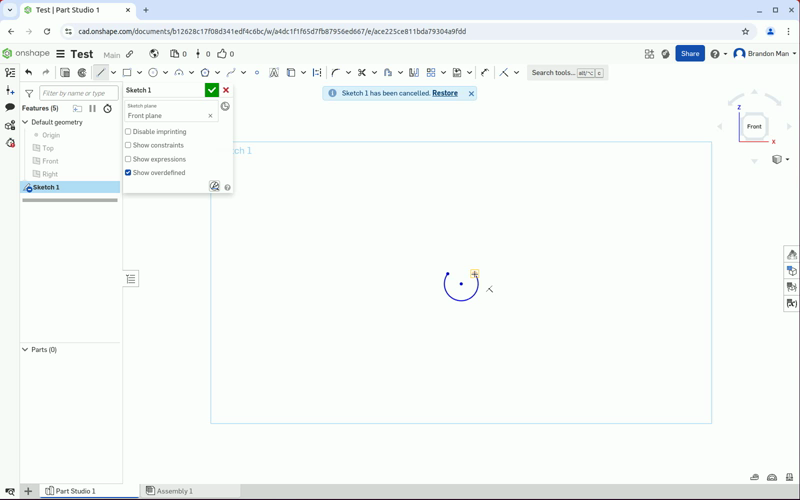
click(474, 273)
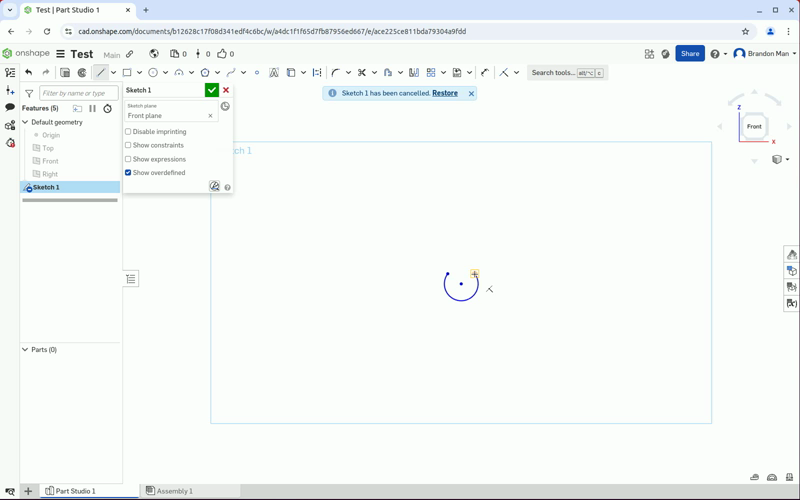
mouse_move(504, 273)
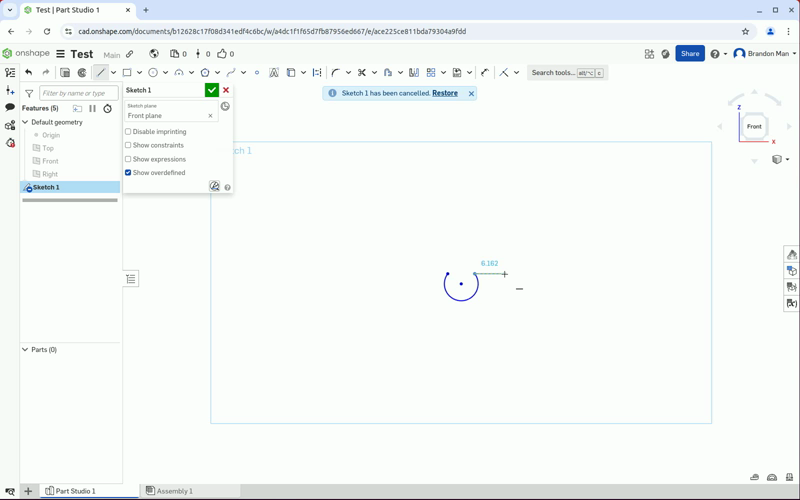
key_down(shift)
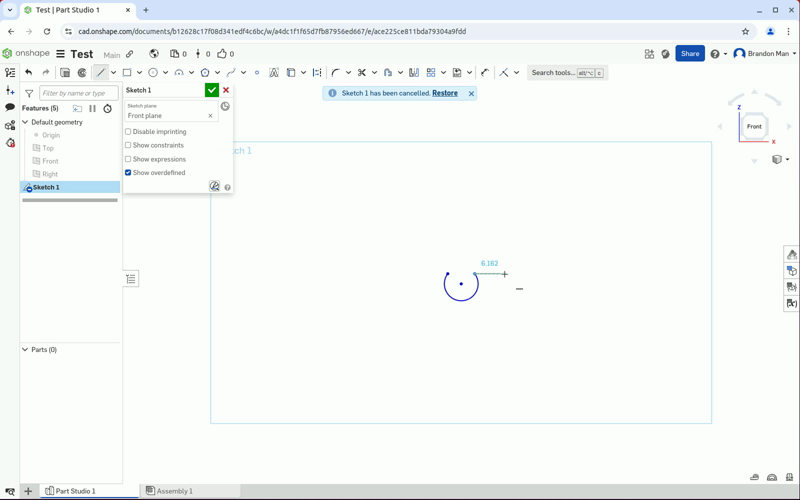
mouse_move(447, 273)
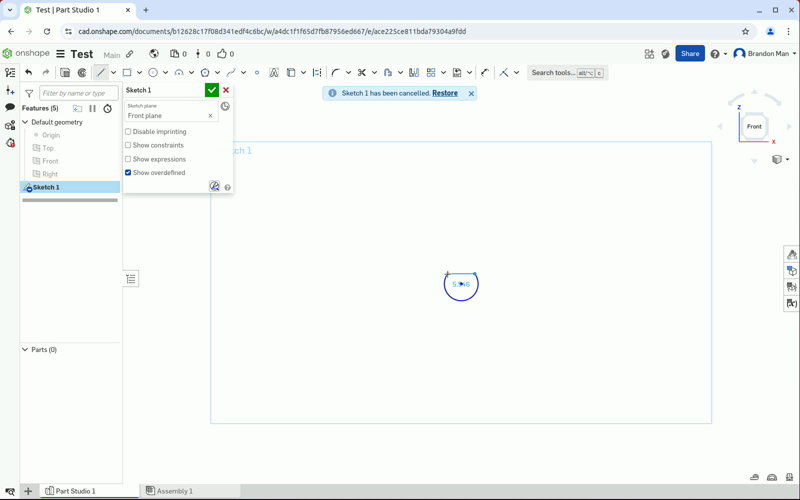
key_up(shift)
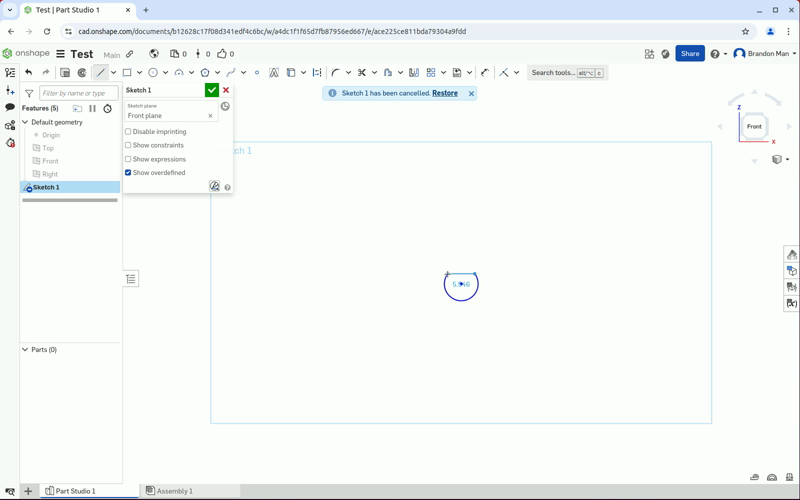
click(447, 273)
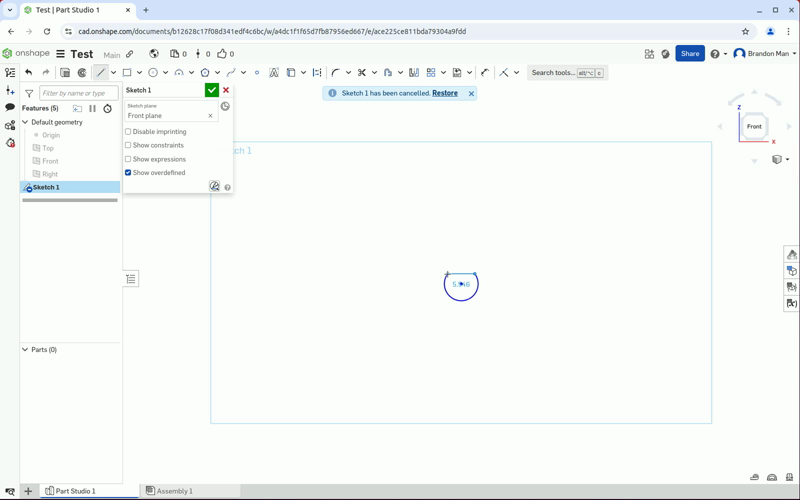
key(esc)
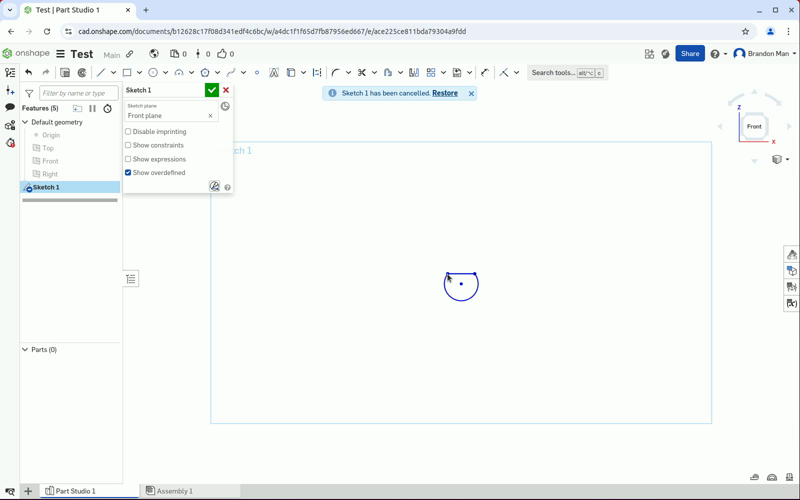
mouse_move(459, 287)
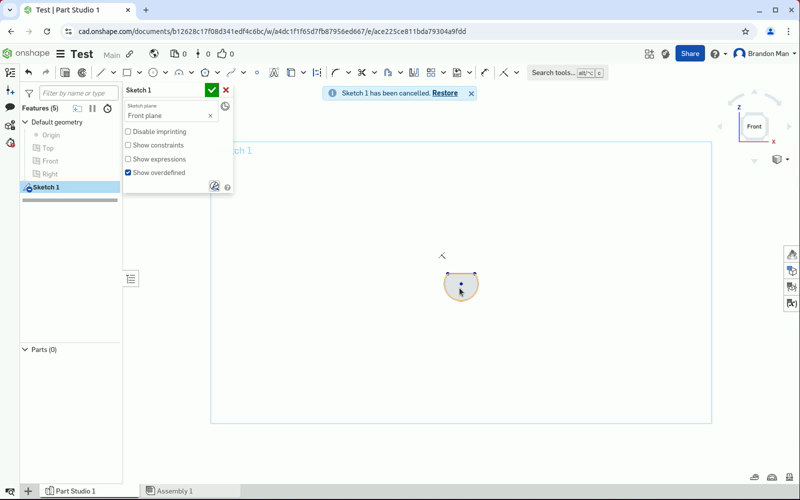
scroll(6)
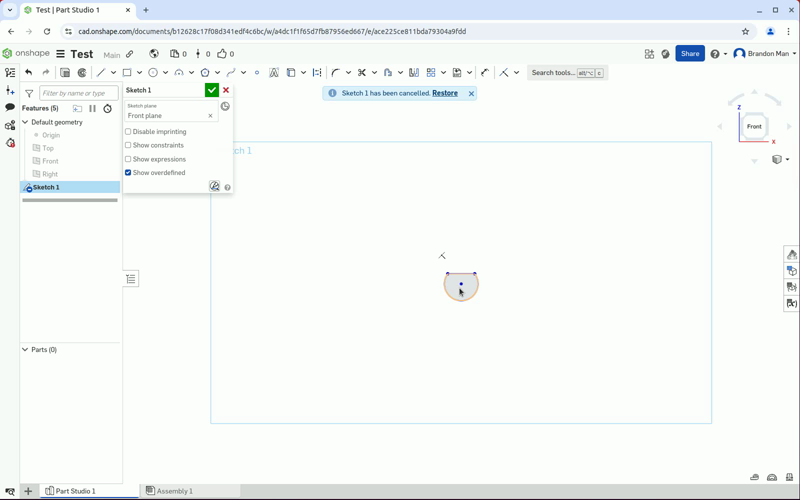
scroll(6)
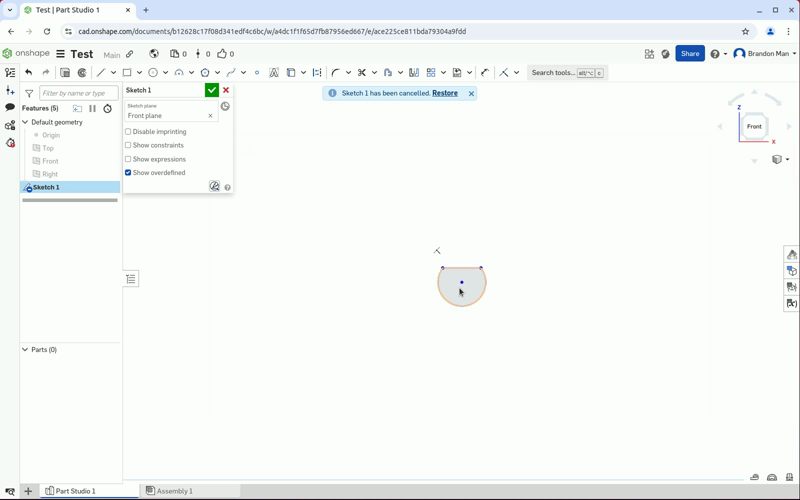
scroll(6)
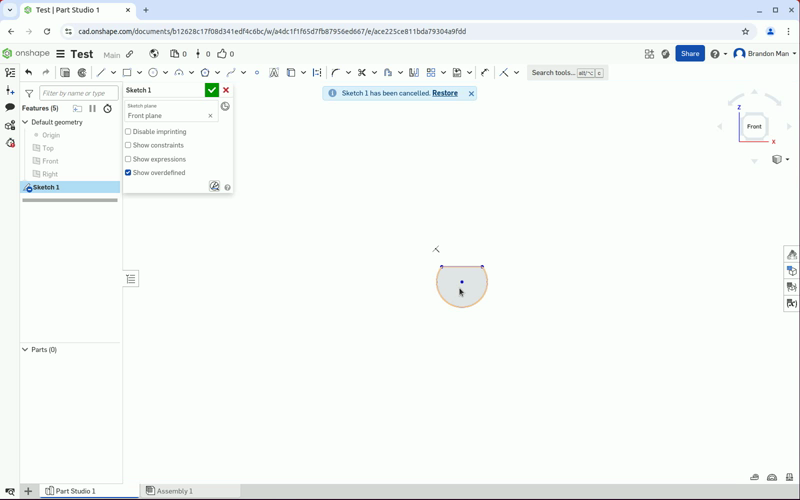
scroll(6)
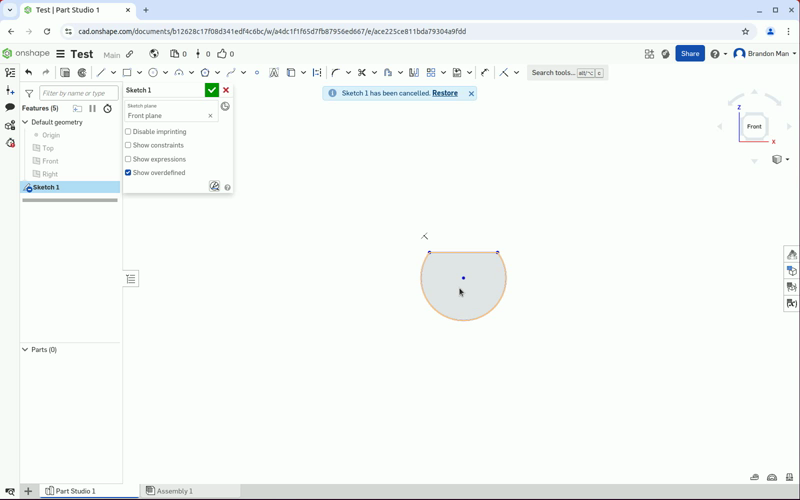
scroll(6)
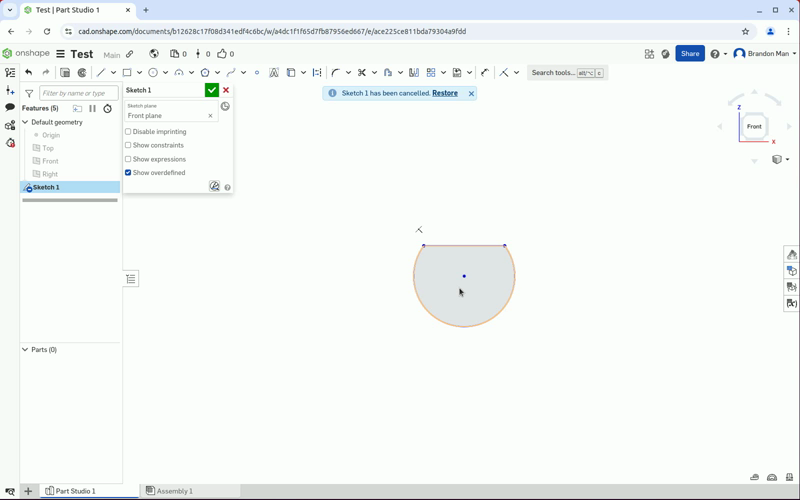
scroll(6)
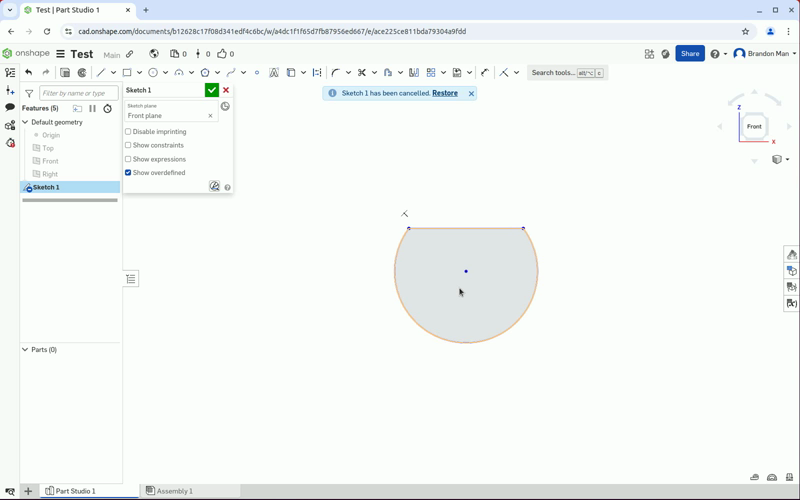
scroll(6)
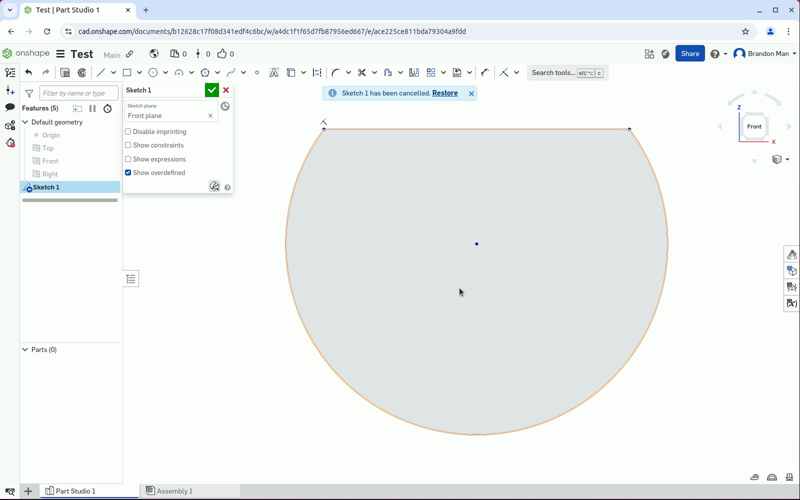
click(459, 287)
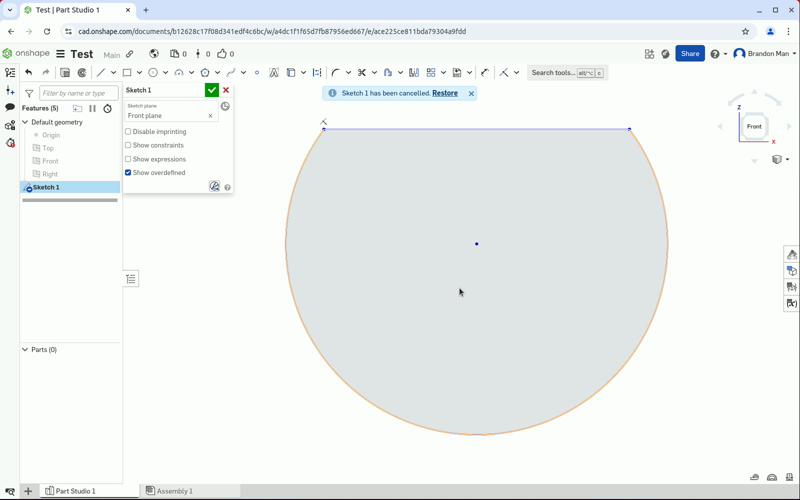
scroll(-6)
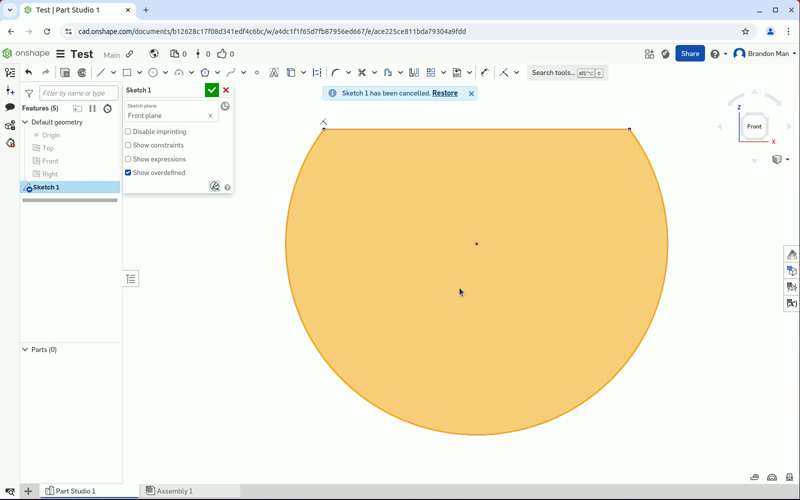
scroll(-6)
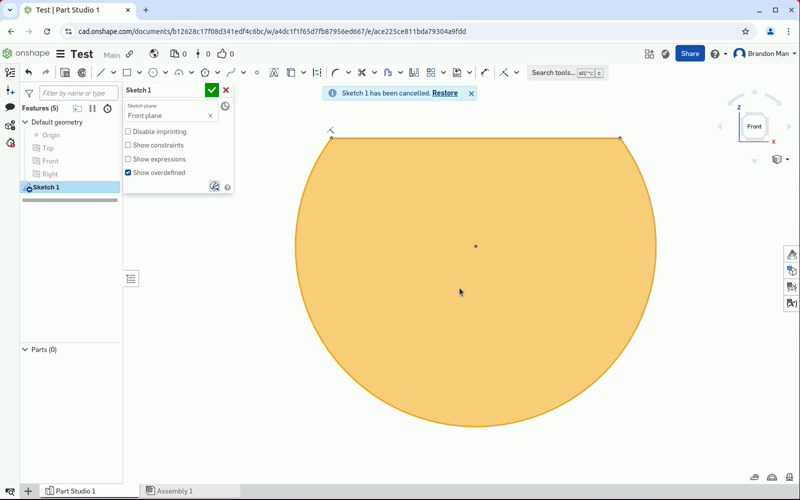
scroll(-6)
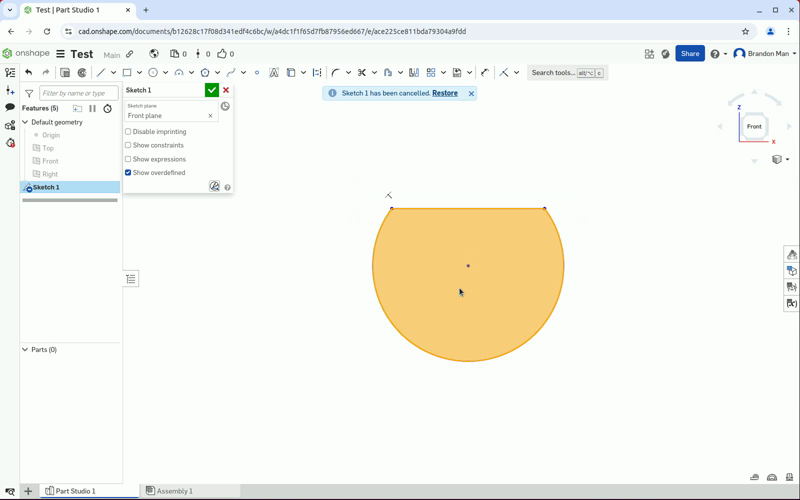
scroll(-6)
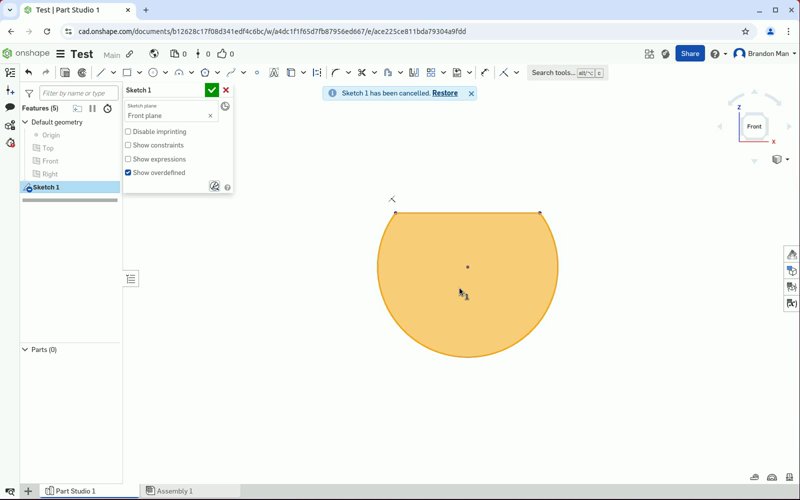
scroll(-6)
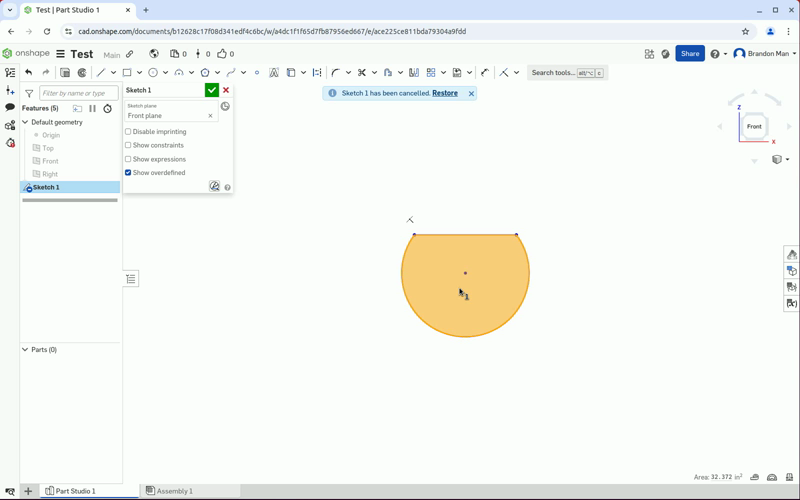
scroll(-6)
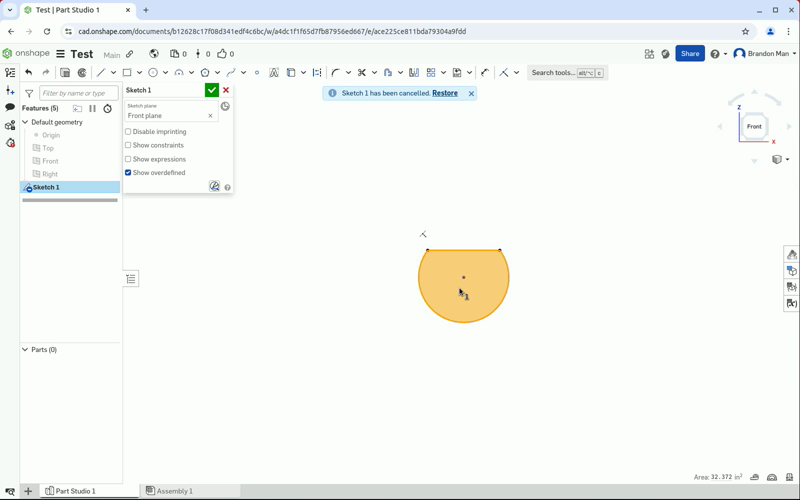
scroll(-6)
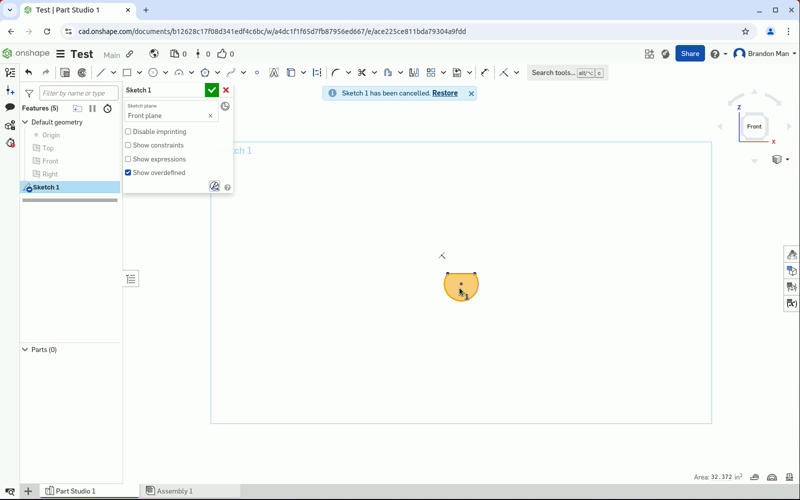
mouse_move(73, 352)
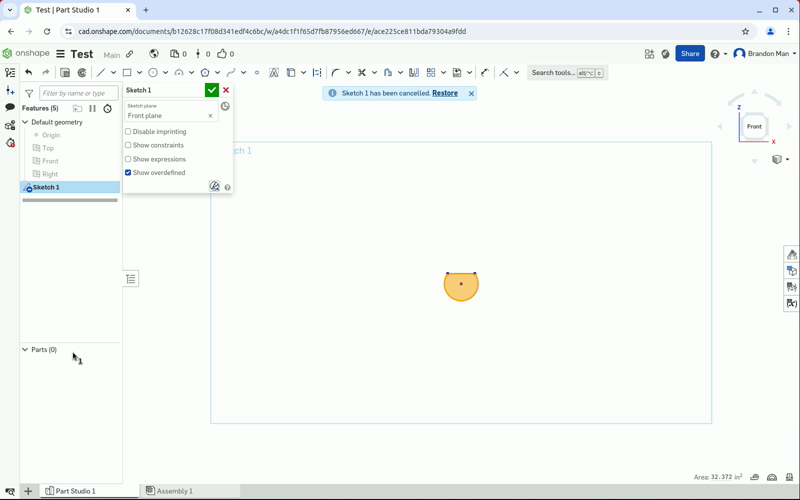
key(shift+y)
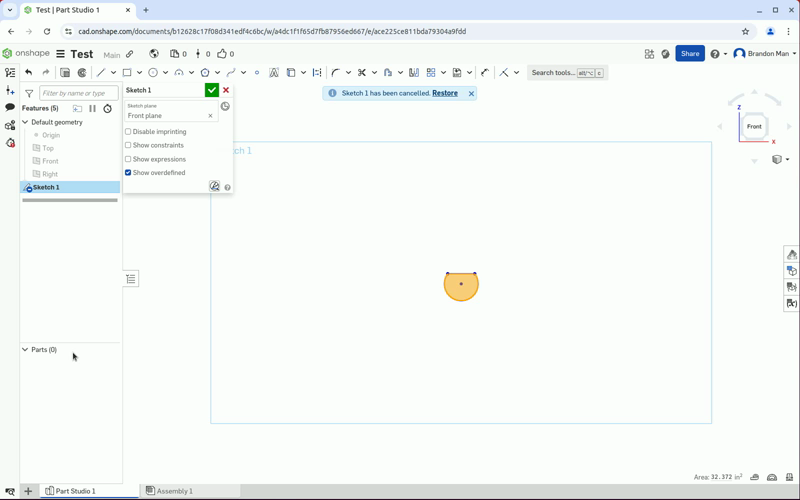
key(shift+e)
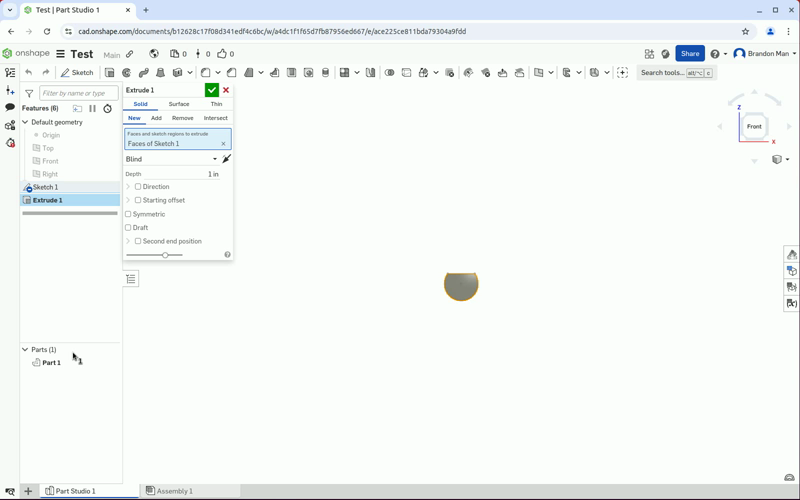
mouse_move(143, 106)
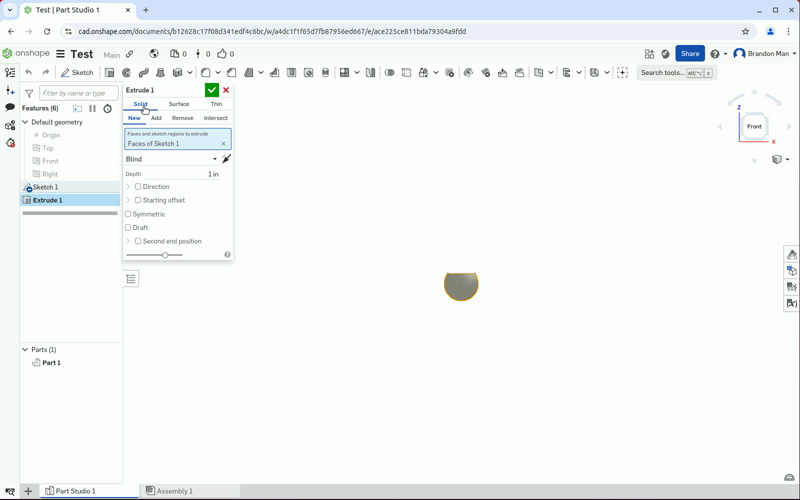
click(143, 106)
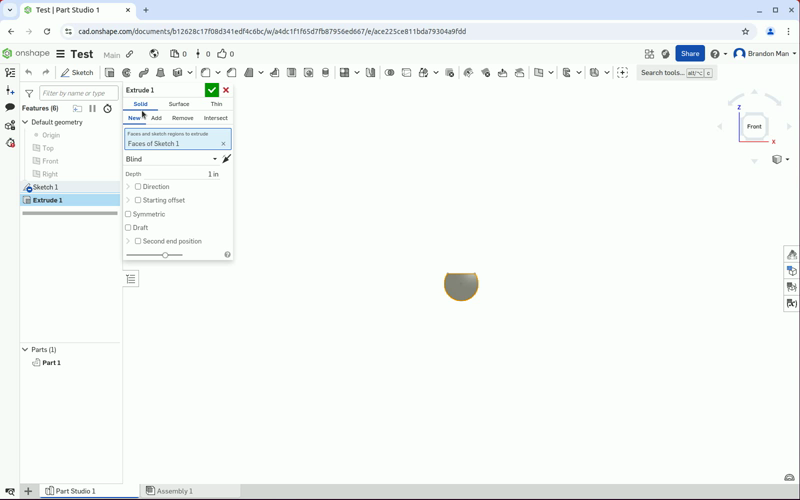
mouse_move(137, 120)
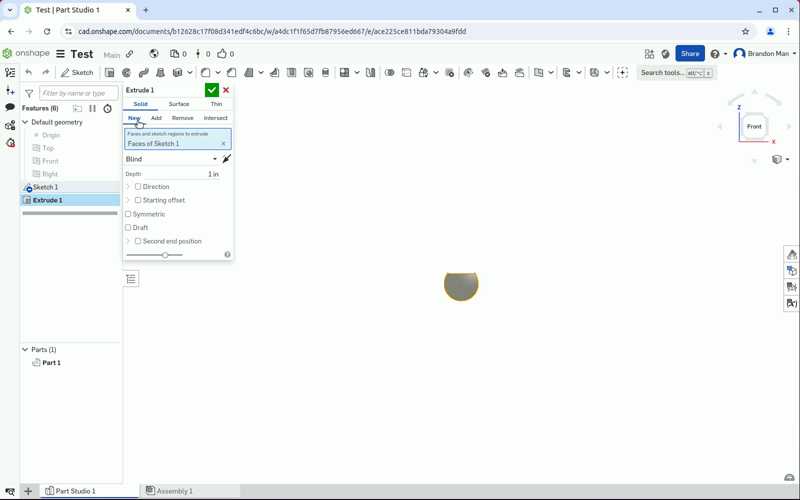
click(137, 120)
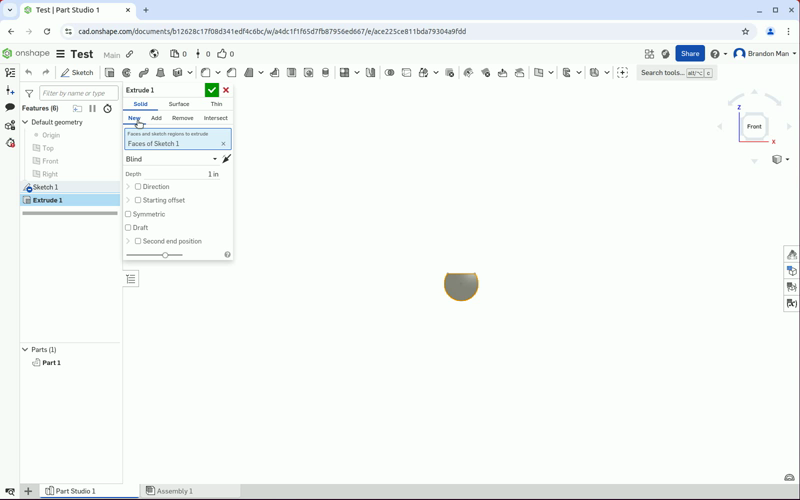
key(tab, 4)
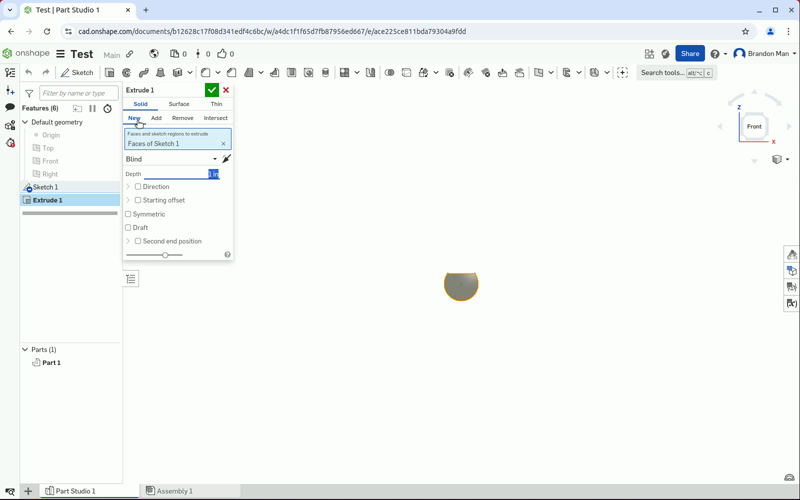
text(2.166)
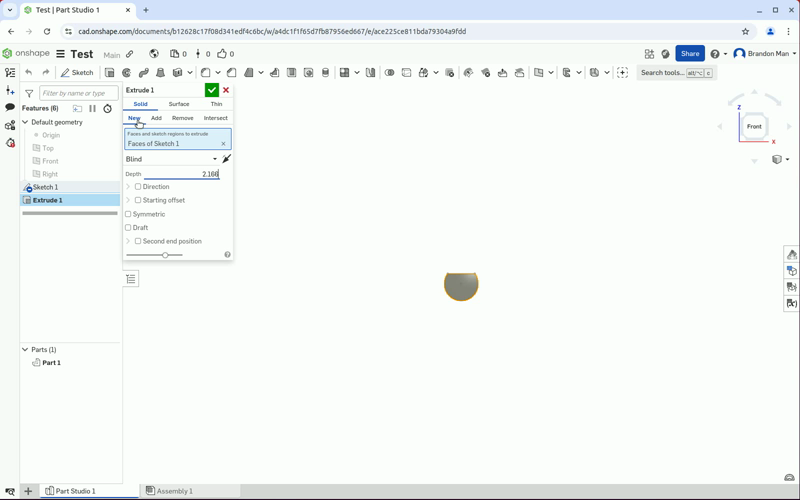
key(enter)
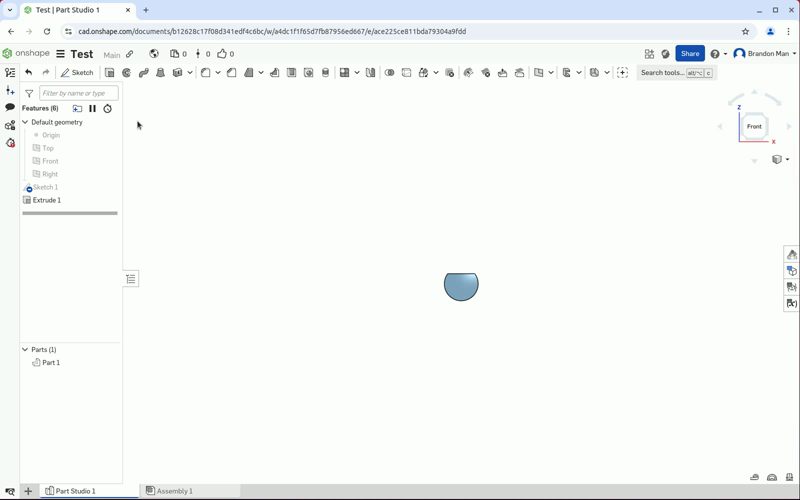
key(shift+h)
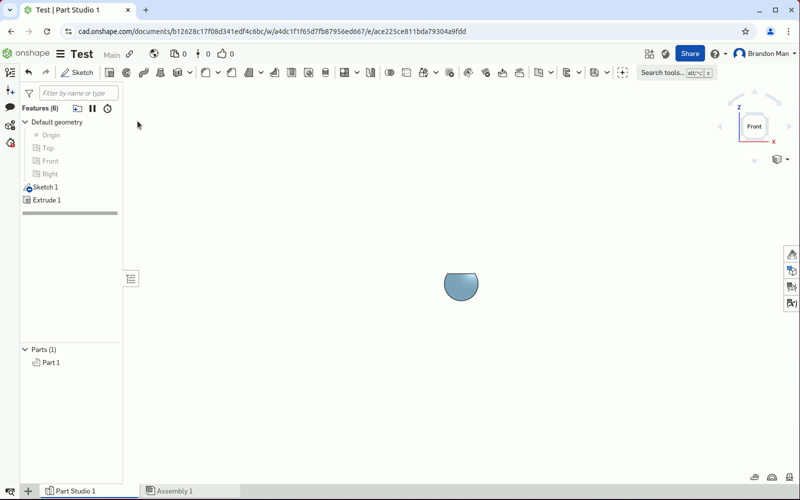
key(shift+h)
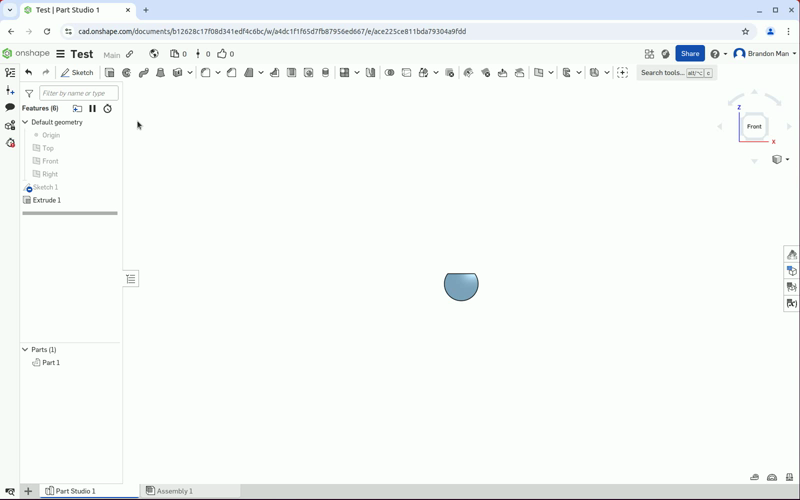
mouse_move(73, 189)
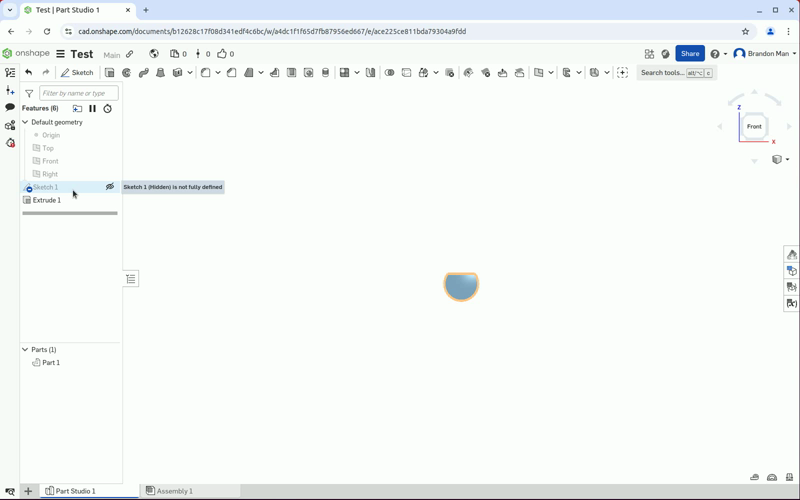
click(73, 189)
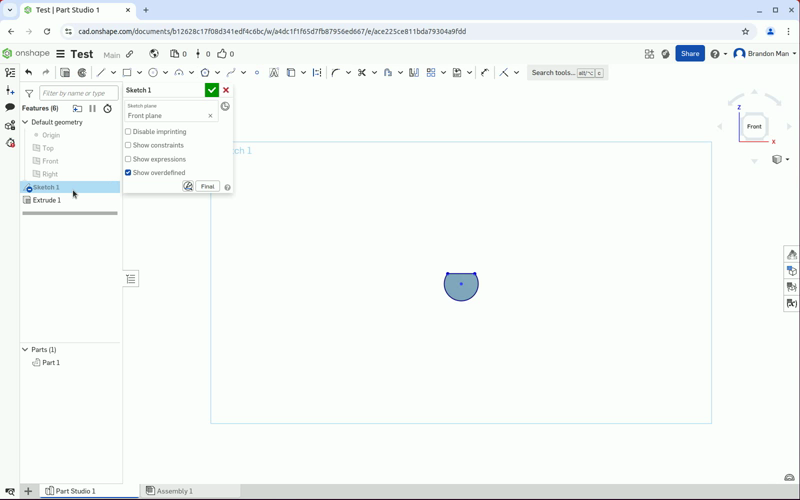
mouse_move(229, 92)
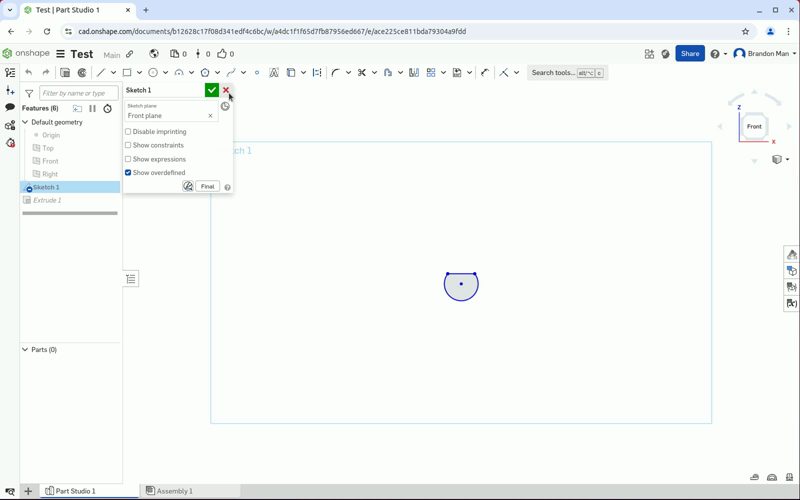
click(229, 92)
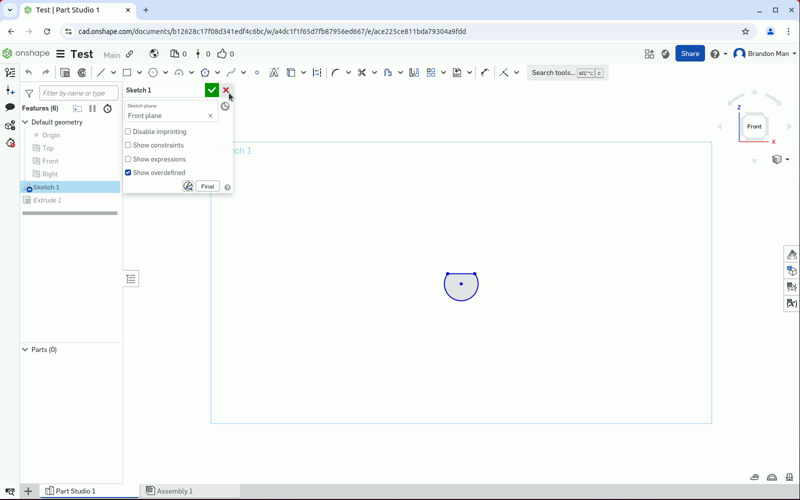
key(shift+s)
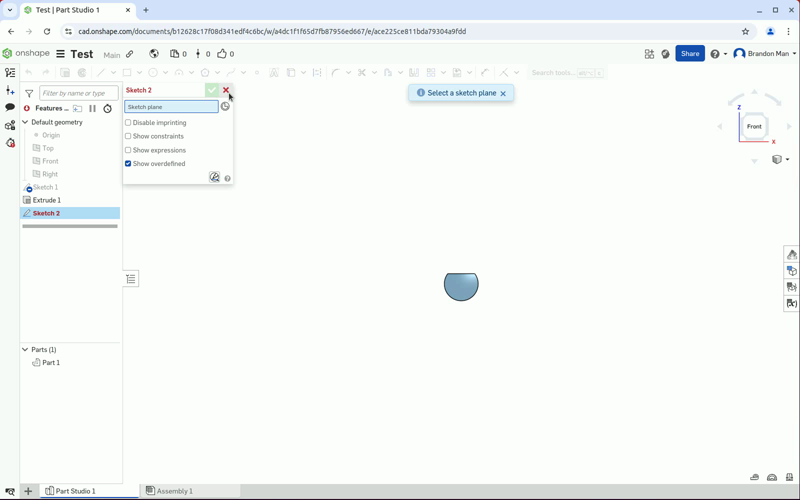
mouse_move(73, 163)
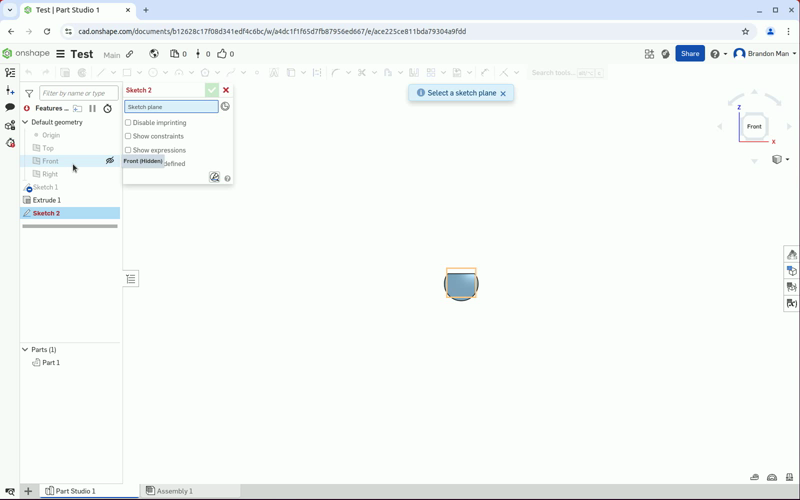
click(73, 163)
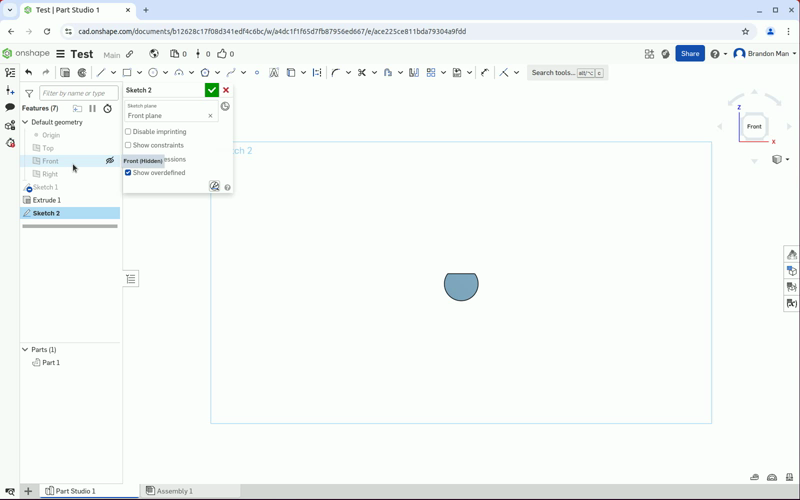
mouse_move(73, 352)
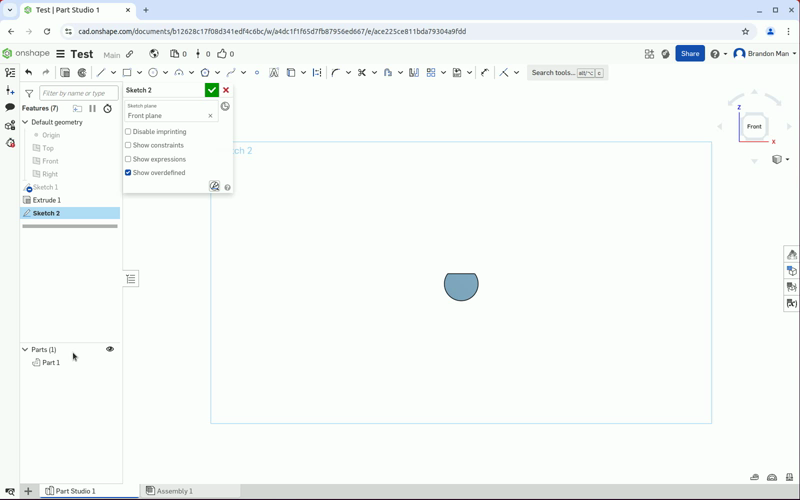
key(y)
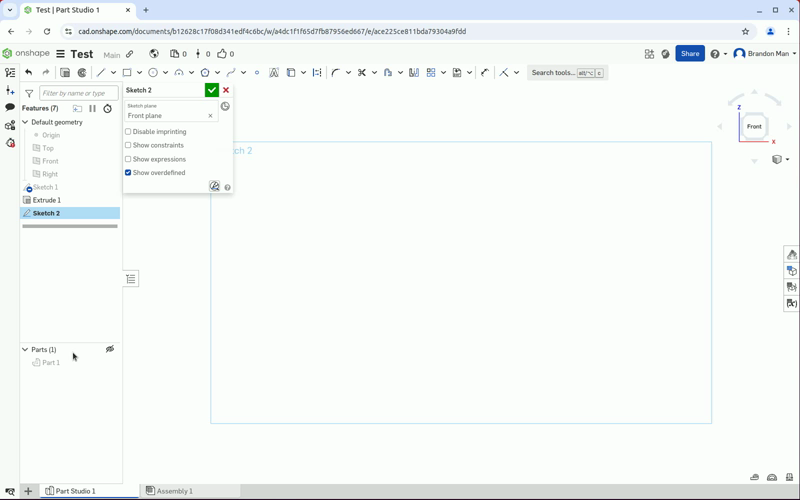
key(a)
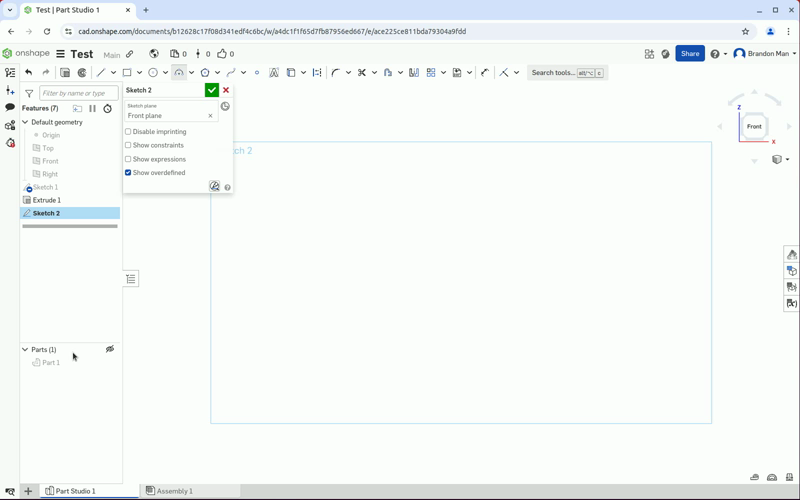
key_down(shift)
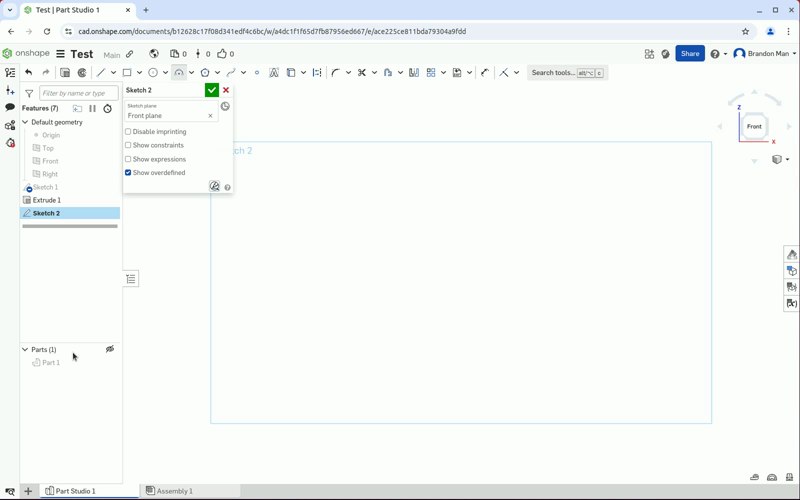
mouse_move(447, 273)
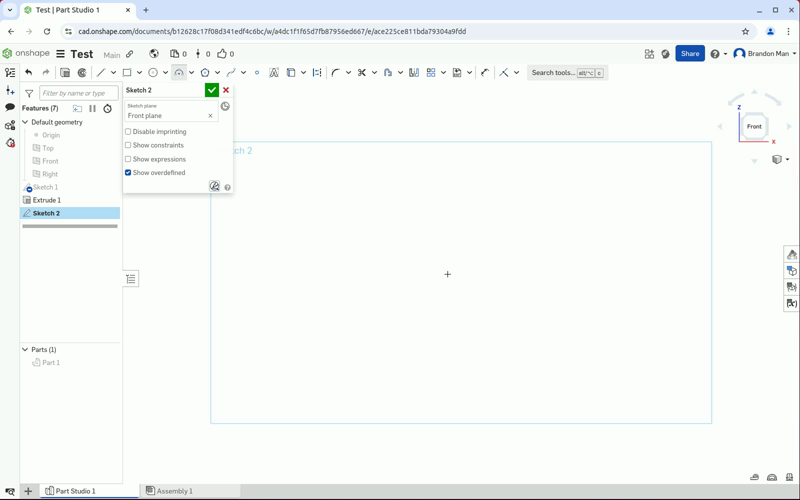
click(447, 273)
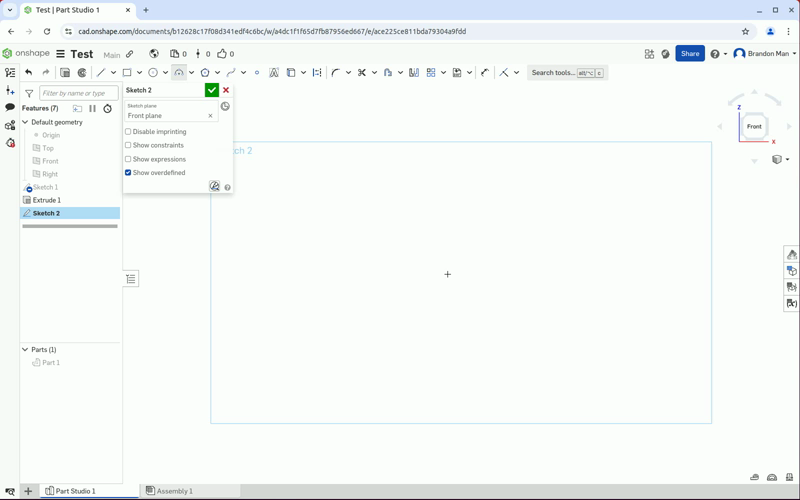
key_up(shift)
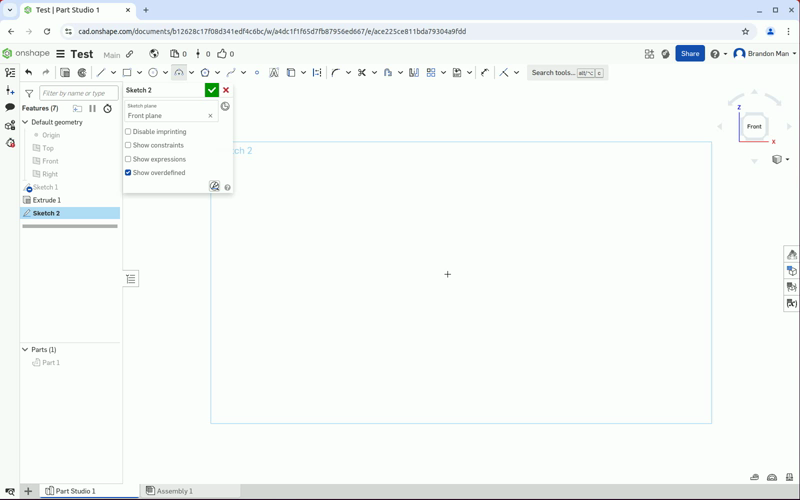
key_down(shift)
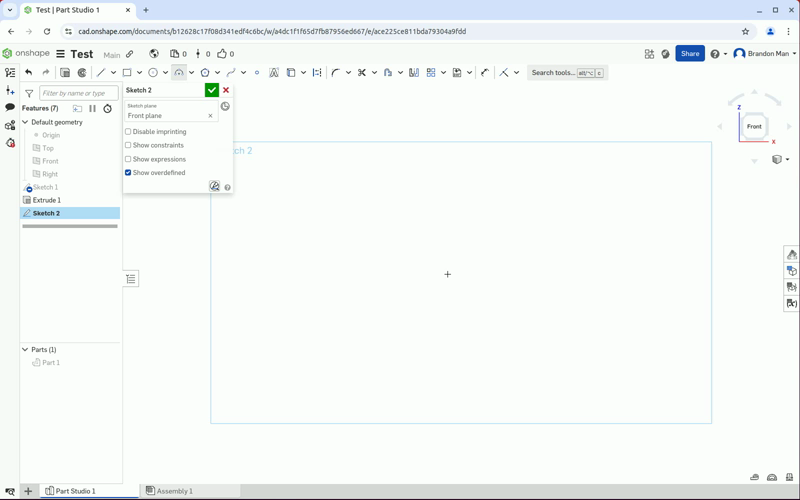
mouse_move(474, 273)
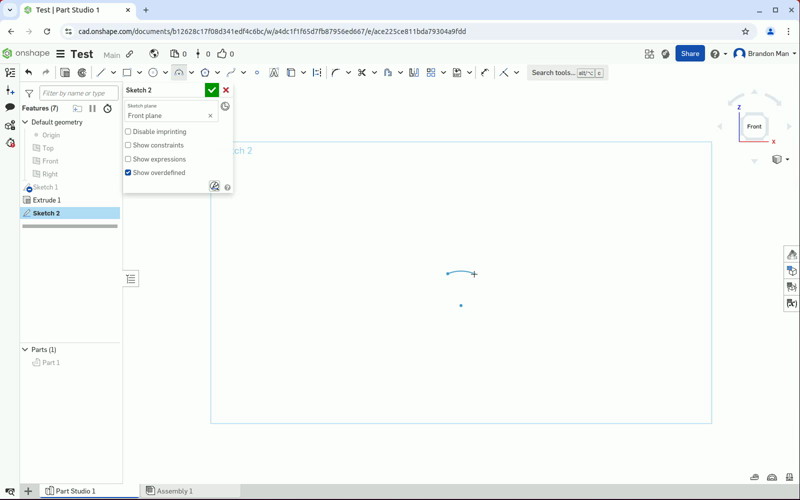
click(474, 273)
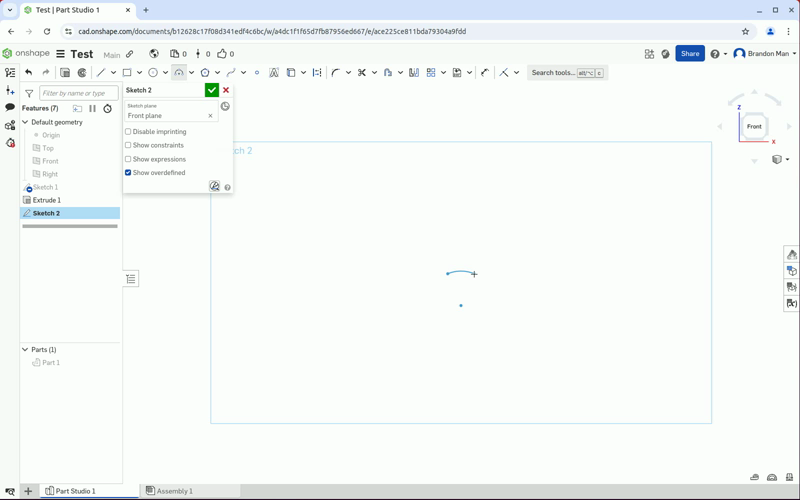
mouse_move(460, 267)
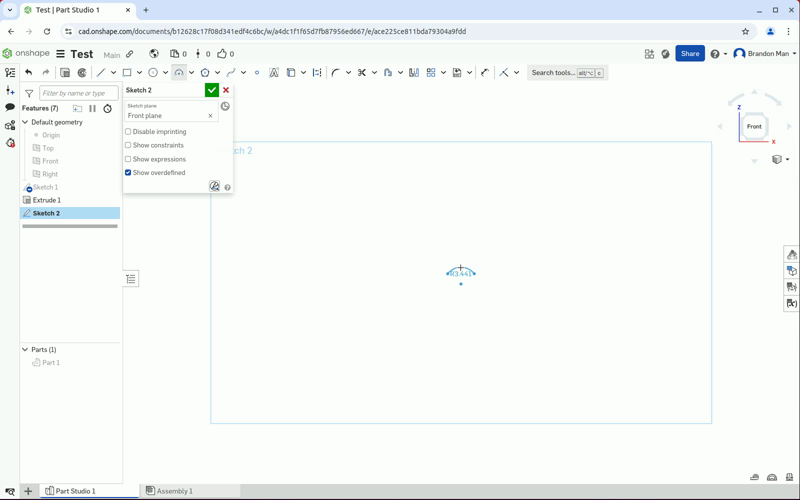
click(460, 267)
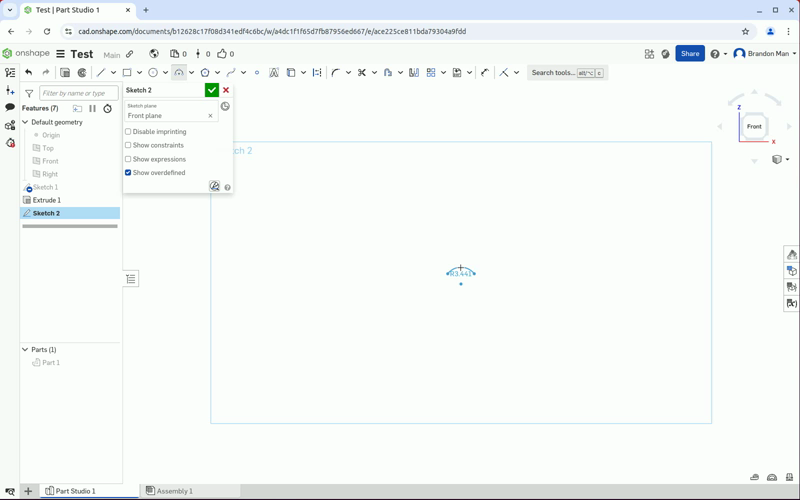
key_up(shift)
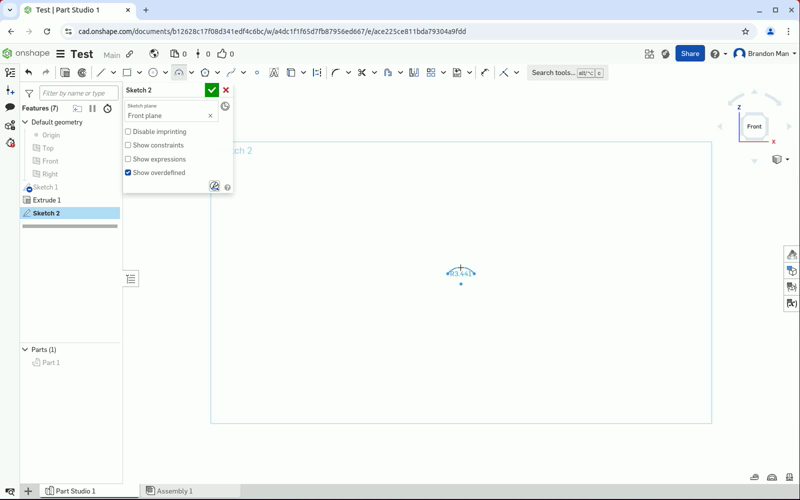
key(esc)
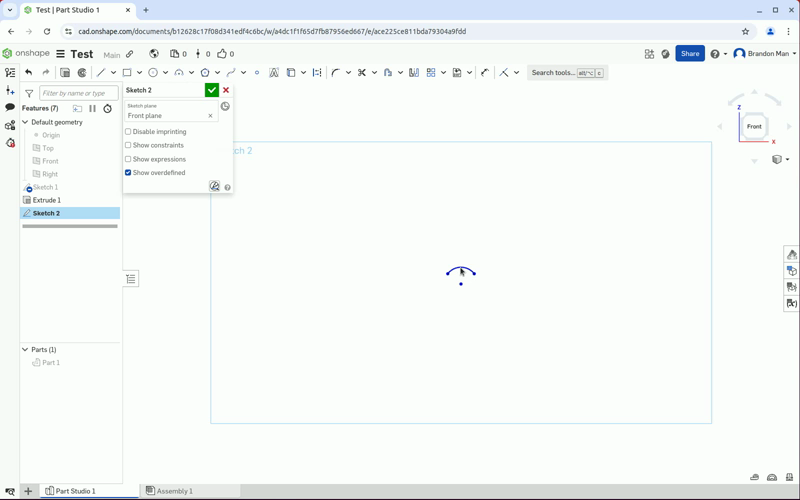
key(l)
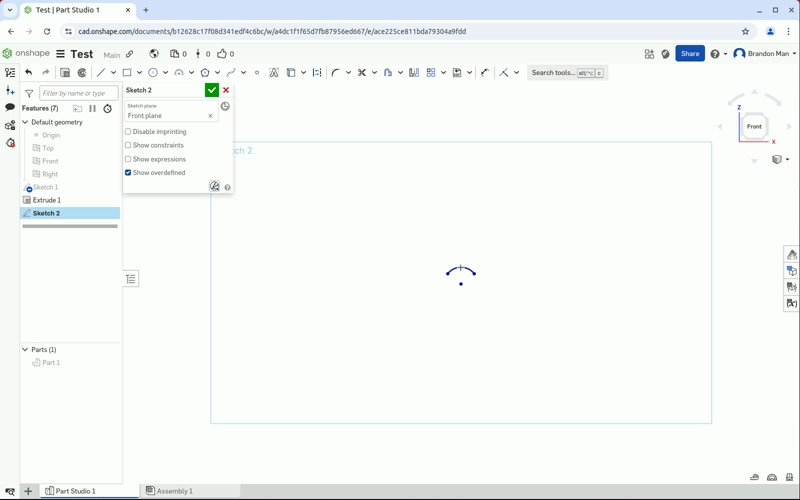
mouse_move(474, 273)
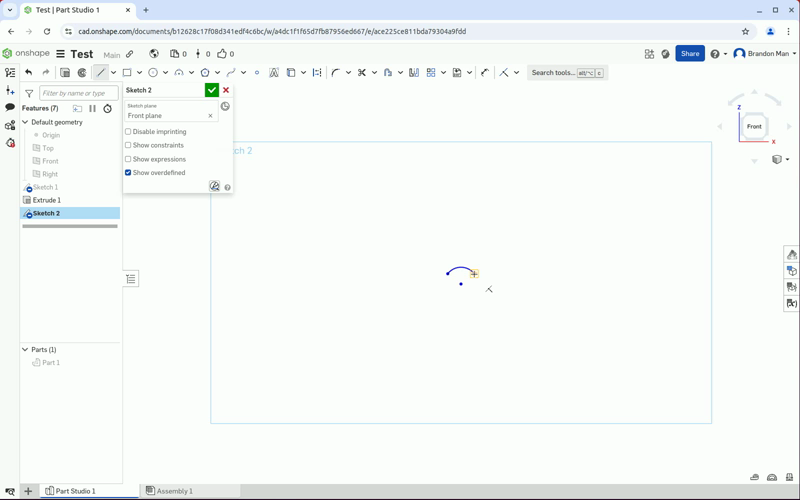
click(474, 273)
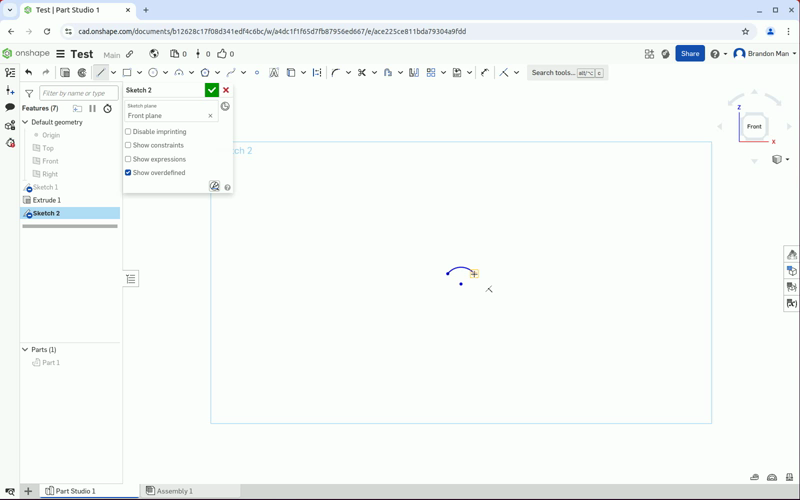
key_down(shift)
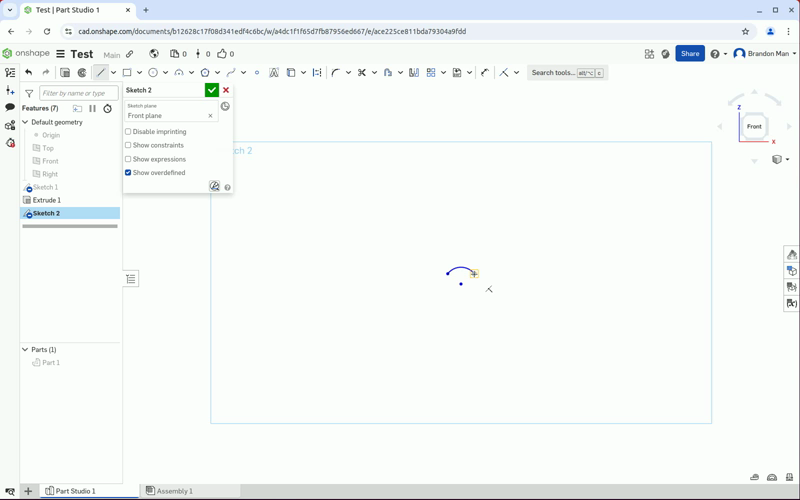
mouse_move(474, 170)
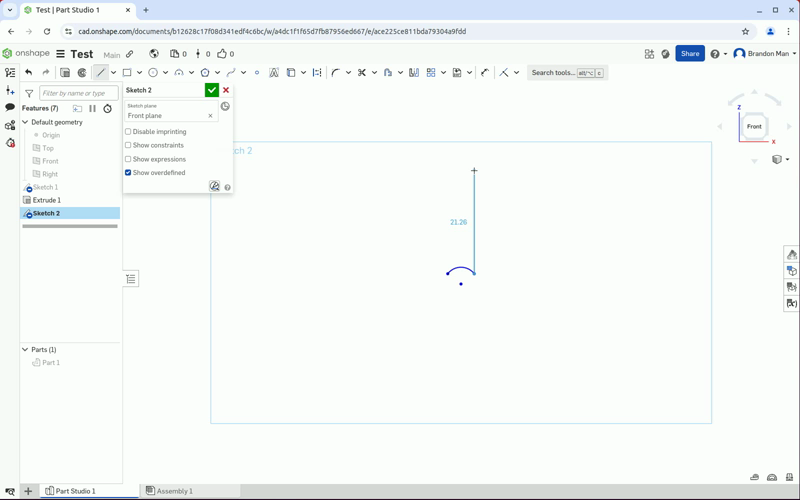
click(474, 170)
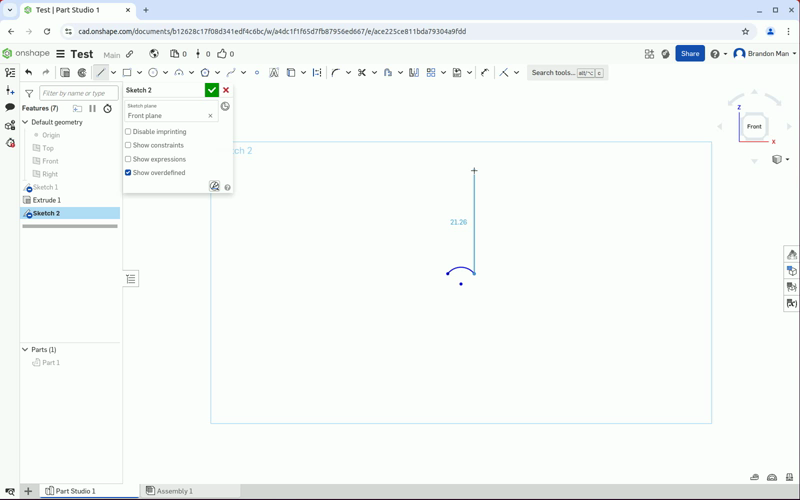
key_up(shift)
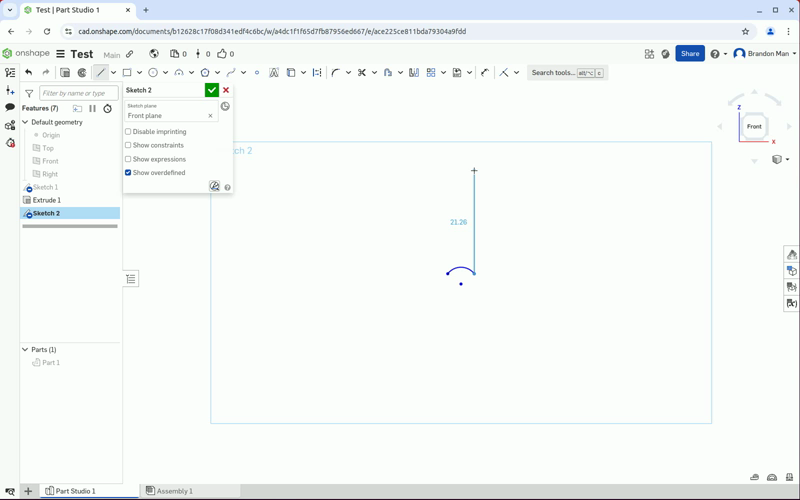
key_down(shift)
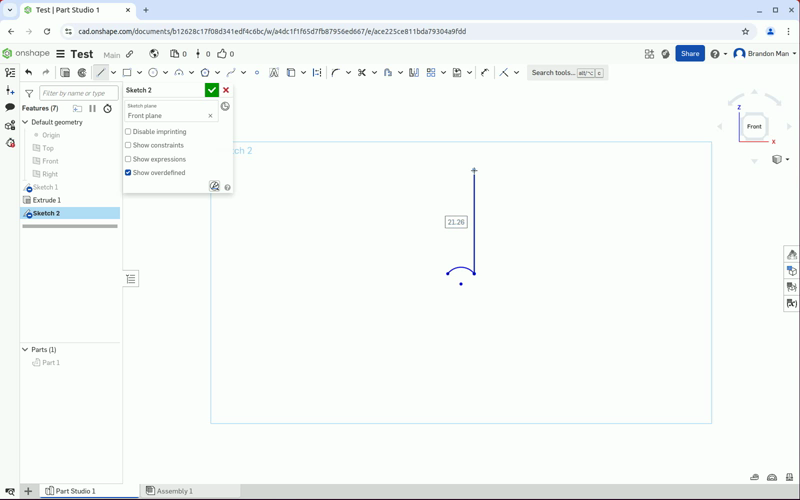
mouse_move(504, 170)
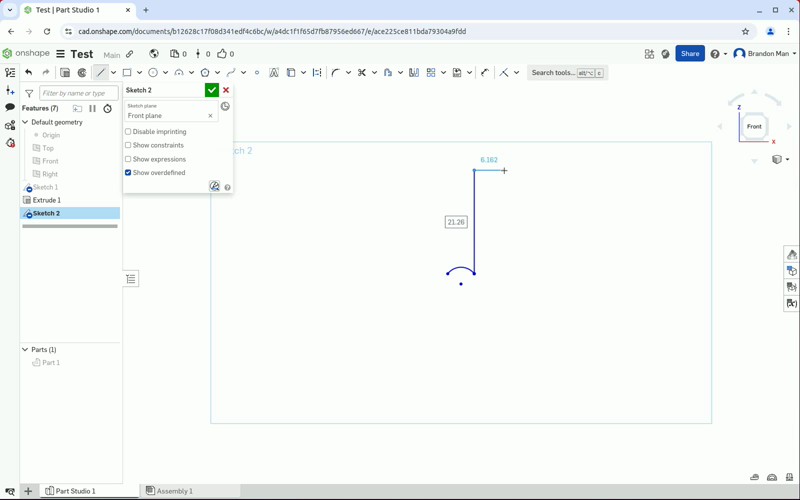
mouse_move(447, 170)
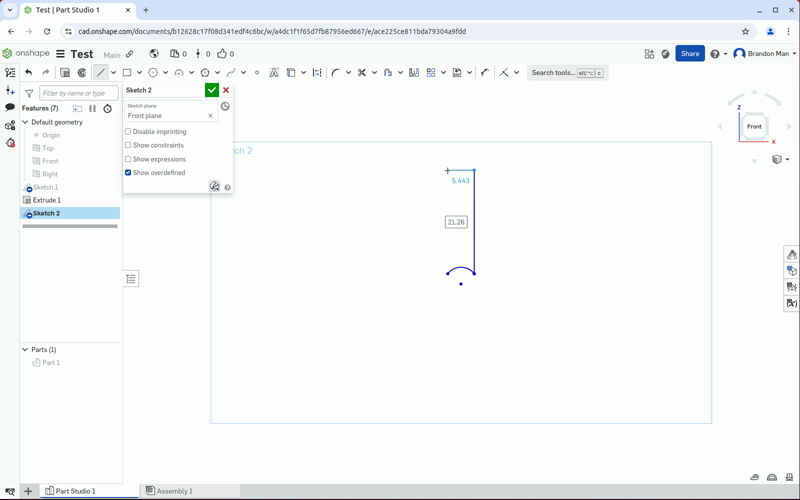
click(447, 170)
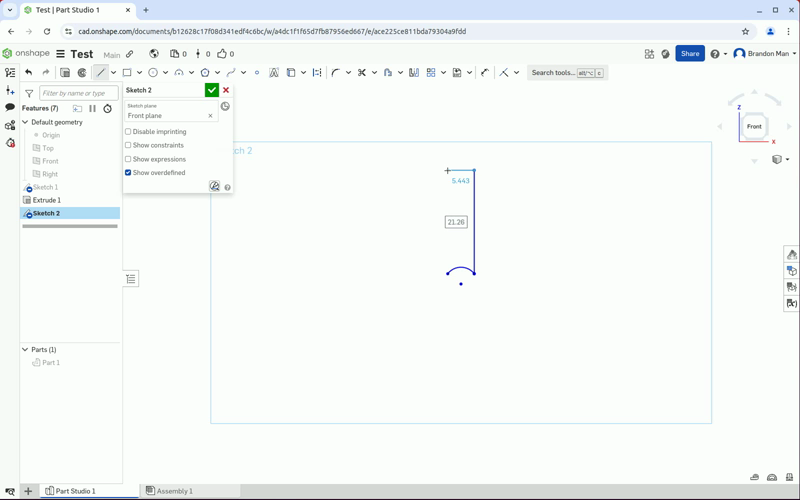
key_up(shift)
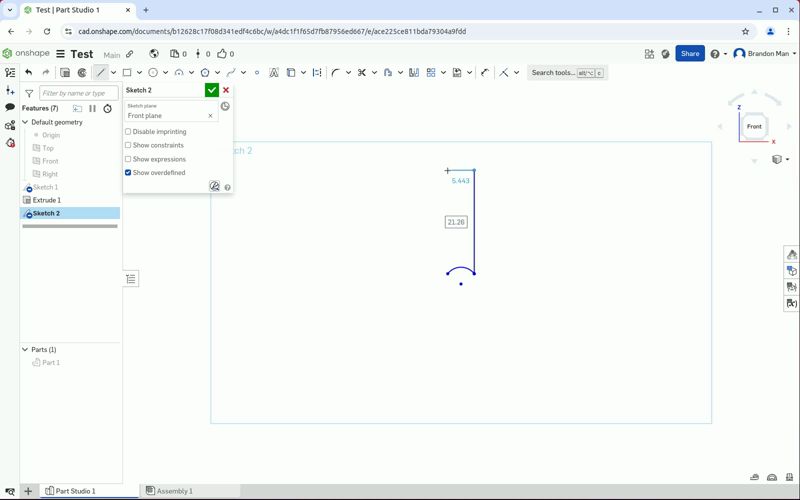
key_down(shift)
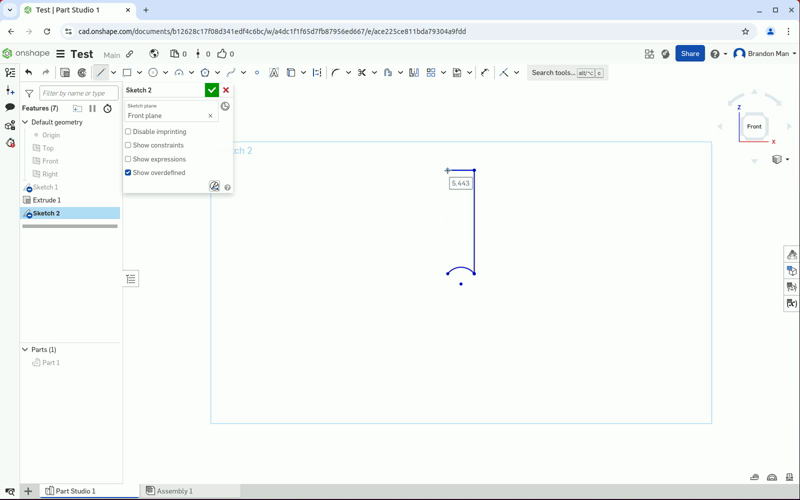
mouse_move(447, 273)
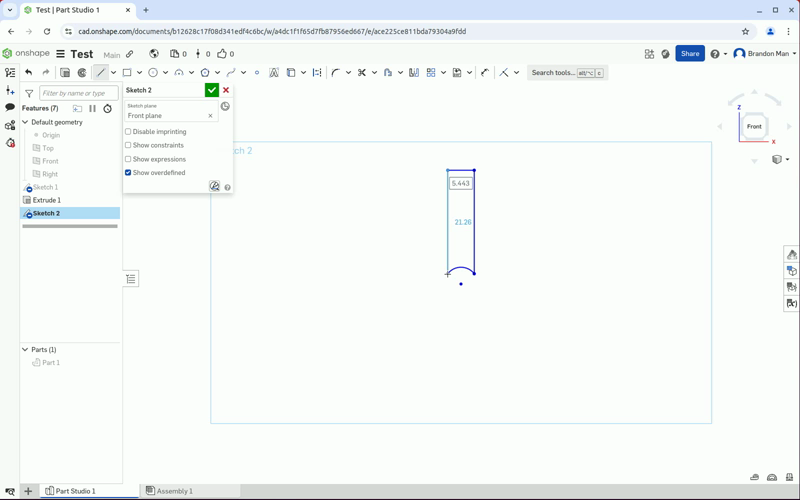
key_up(shift)
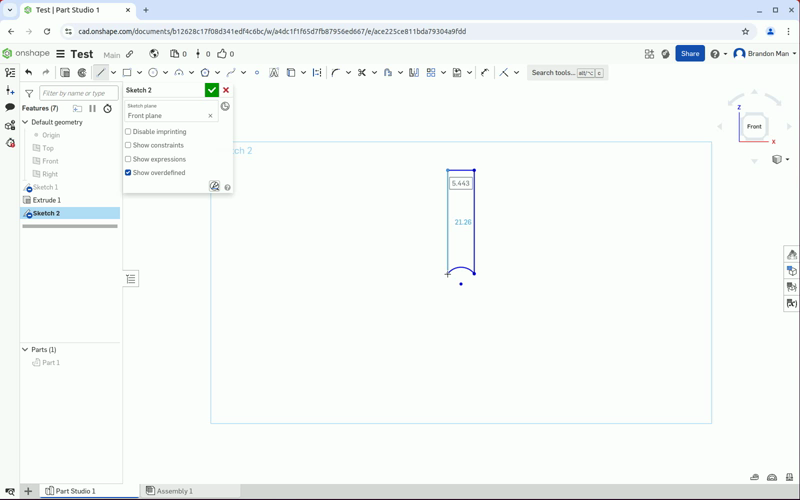
click(447, 273)
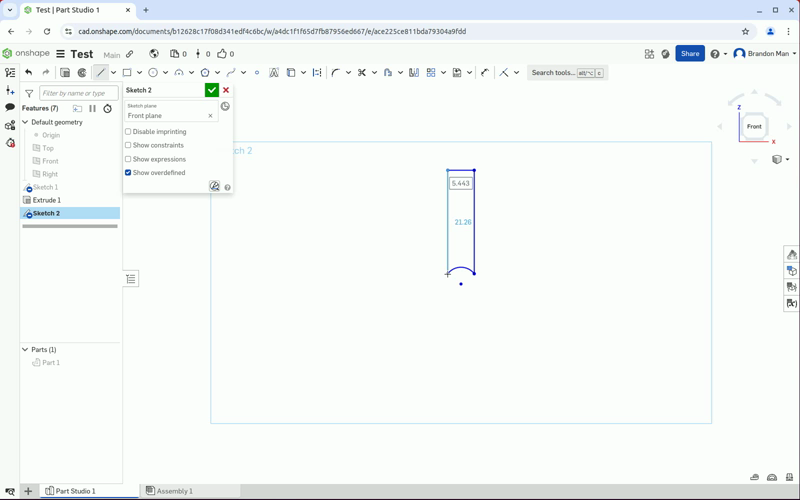
key(esc)
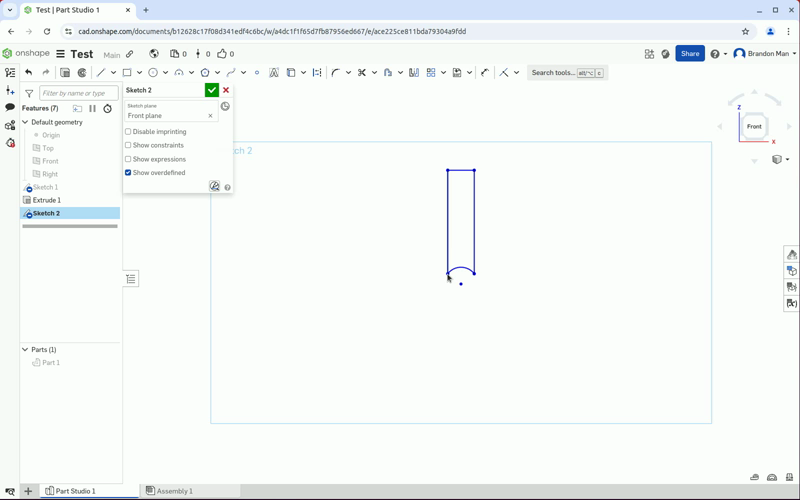
mouse_move(451, 258)
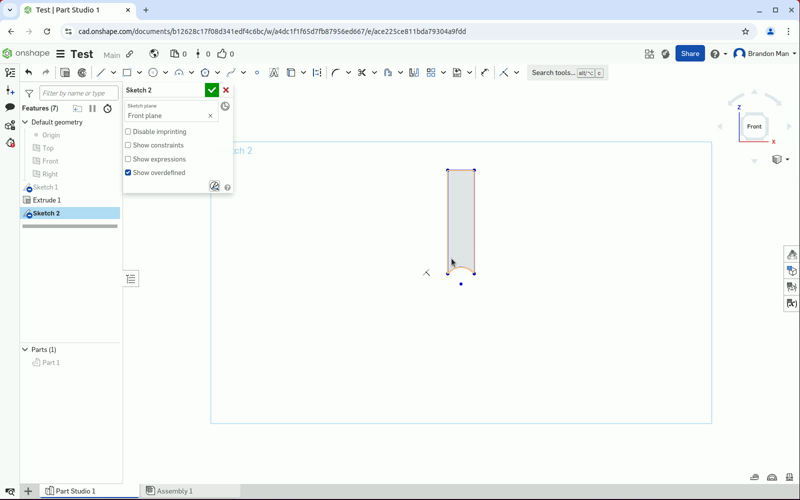
click(451, 258)
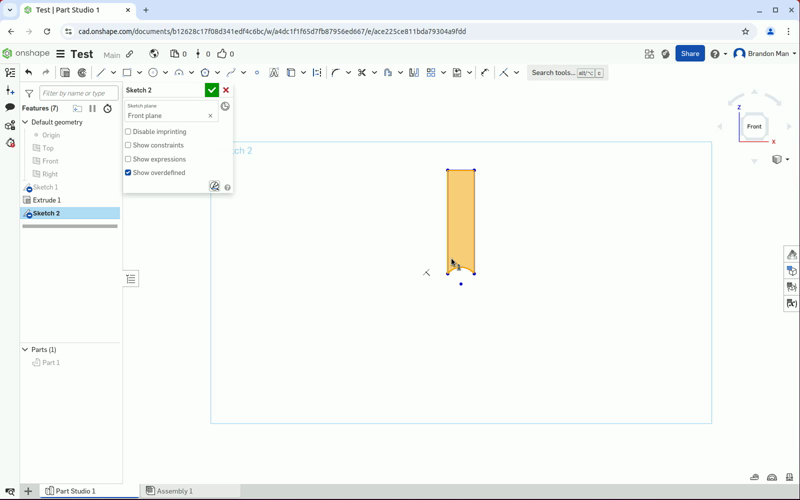
mouse_move(73, 352)
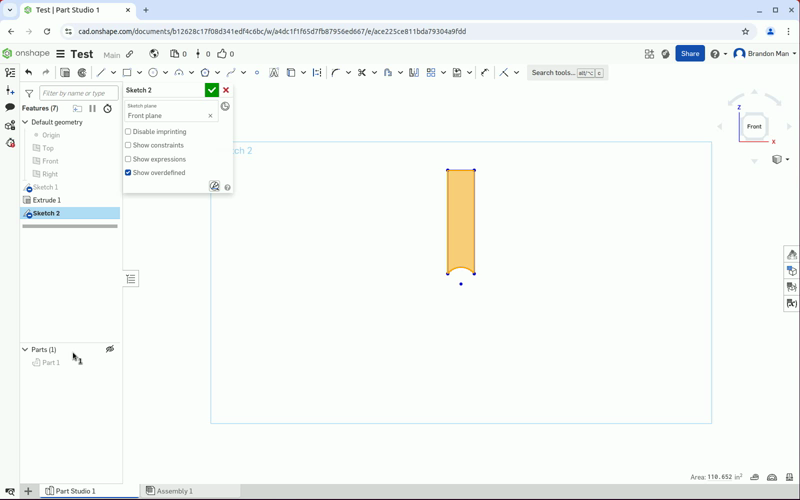
key(shift+y)
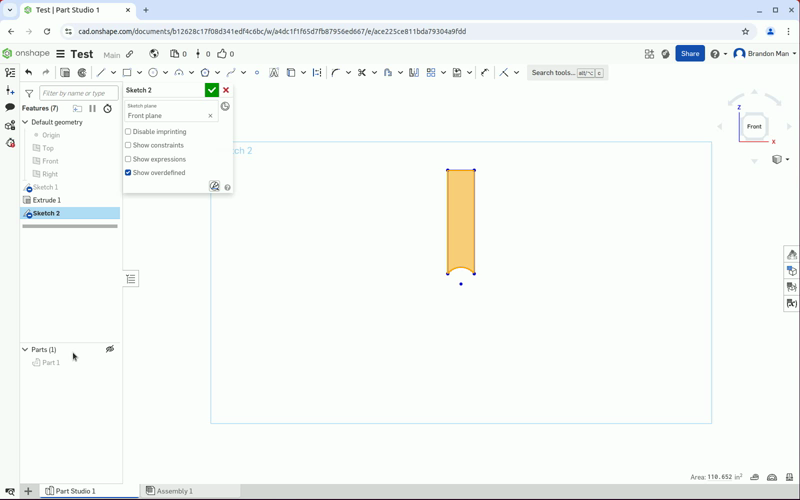
key(shift+e)
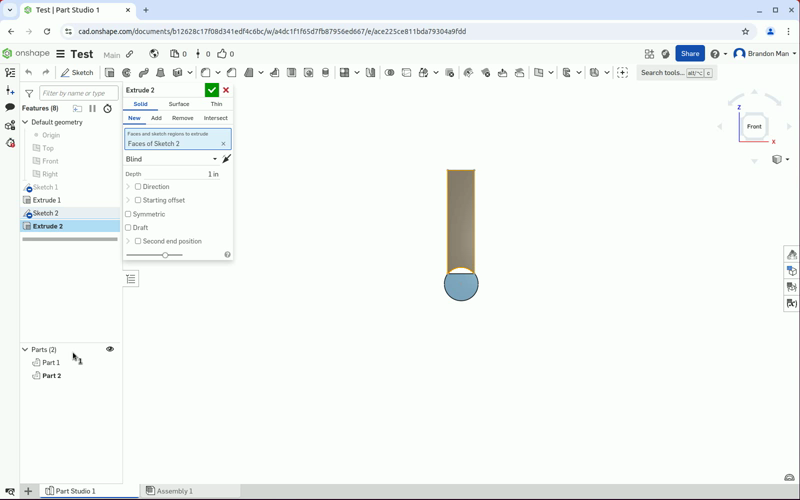
mouse_move(143, 106)
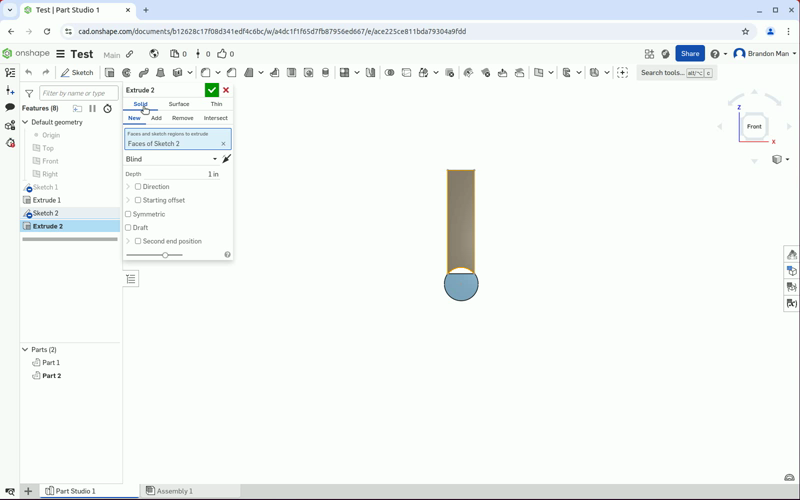
click(143, 106)
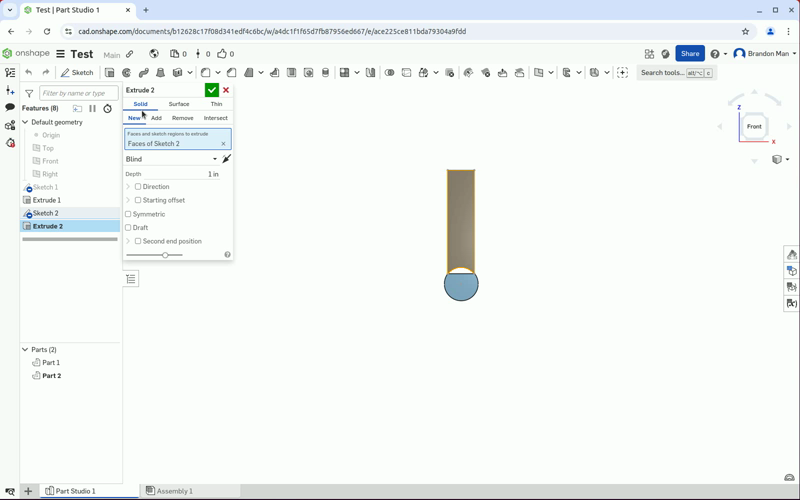
mouse_move(137, 120)
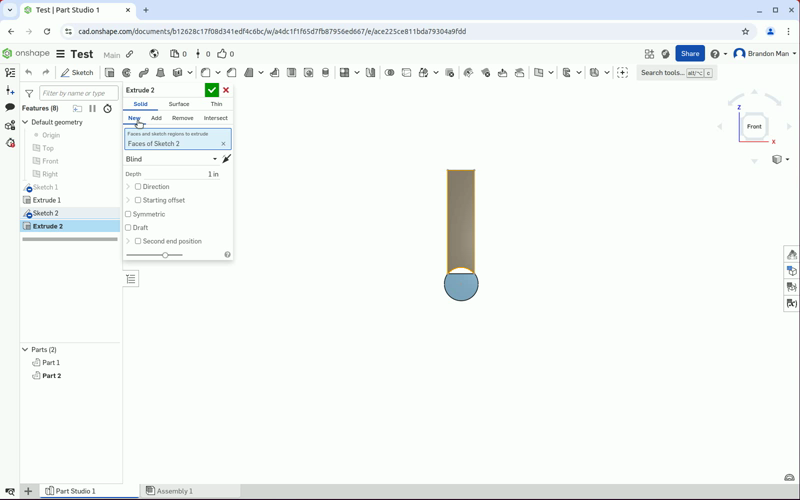
click(137, 120)
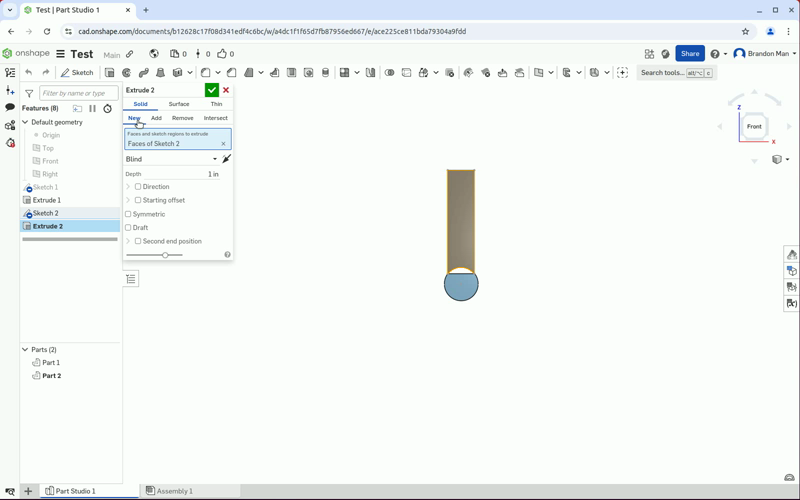
key(tab, 4)
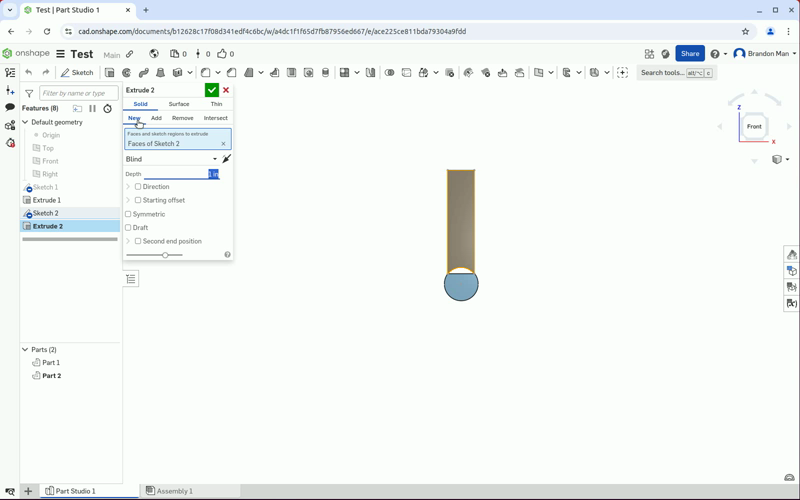
text(2.166)
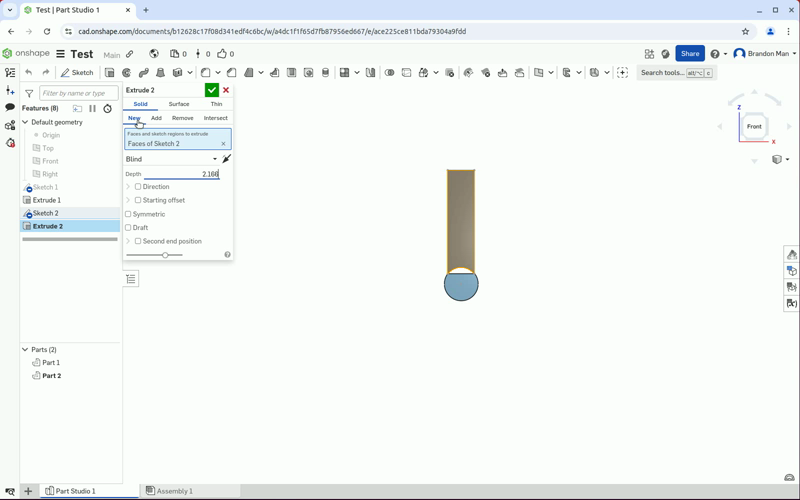
key(enter)
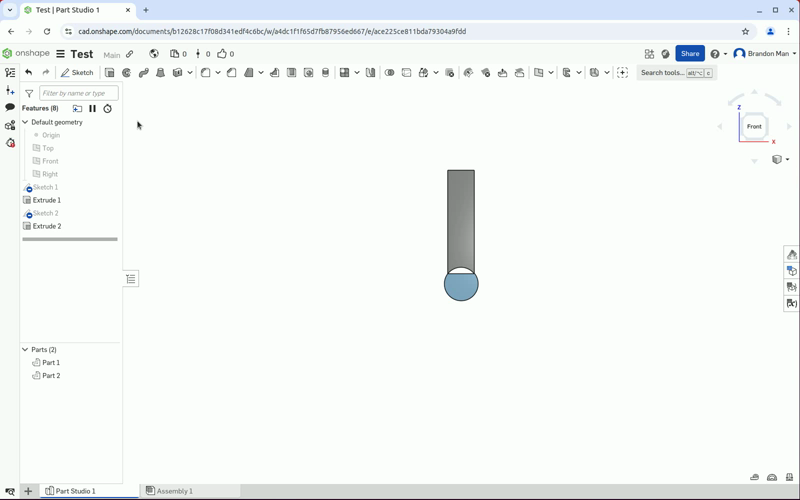
key(shift+h)
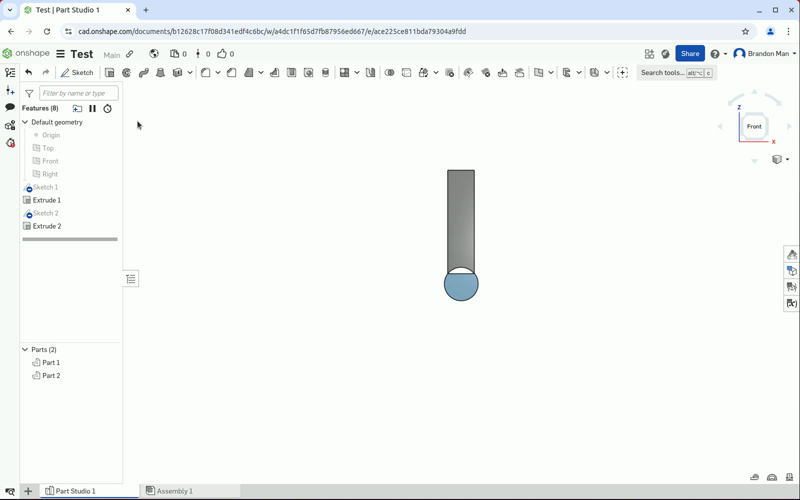
key(shift+h)
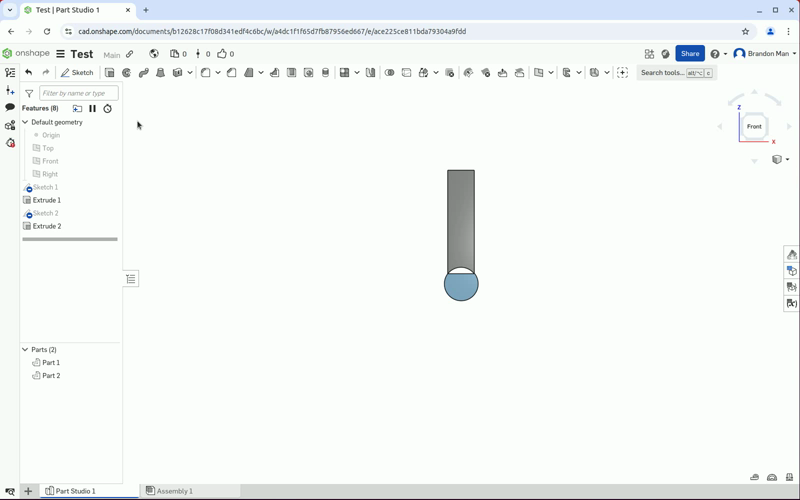
mouse_move(73, 189)
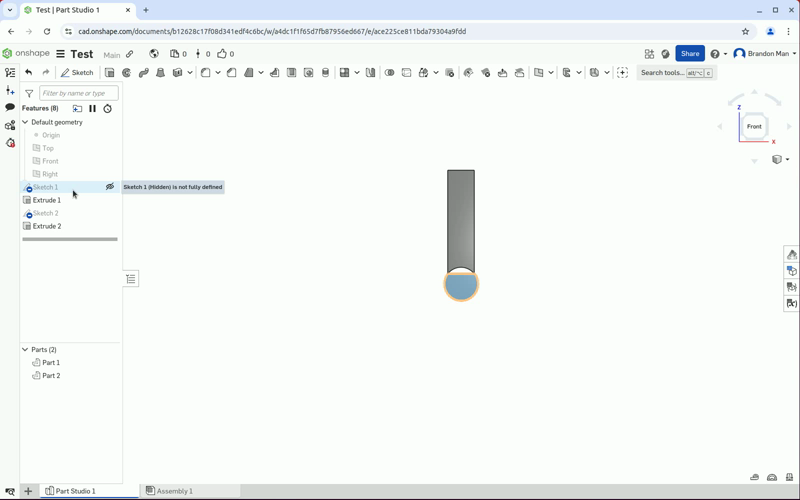
click(73, 189)
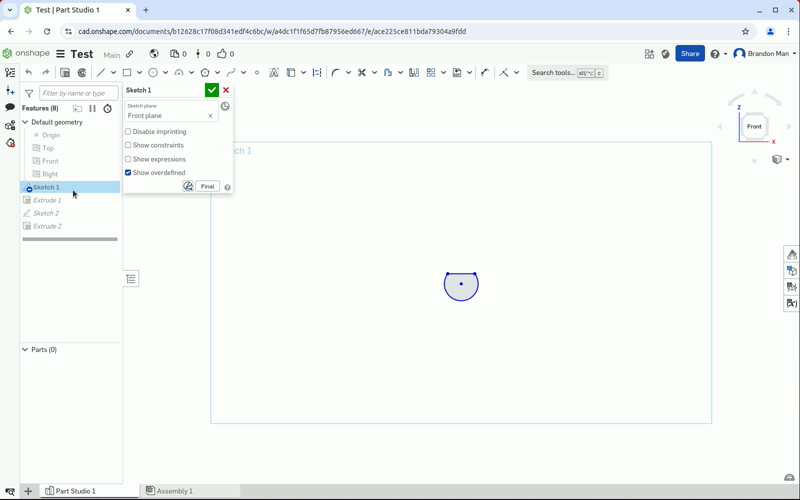
mouse_move(229, 92)
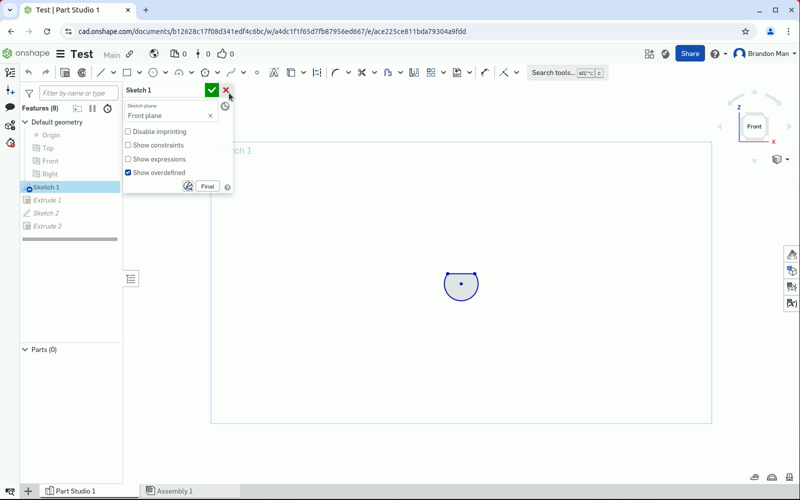
click(229, 92)
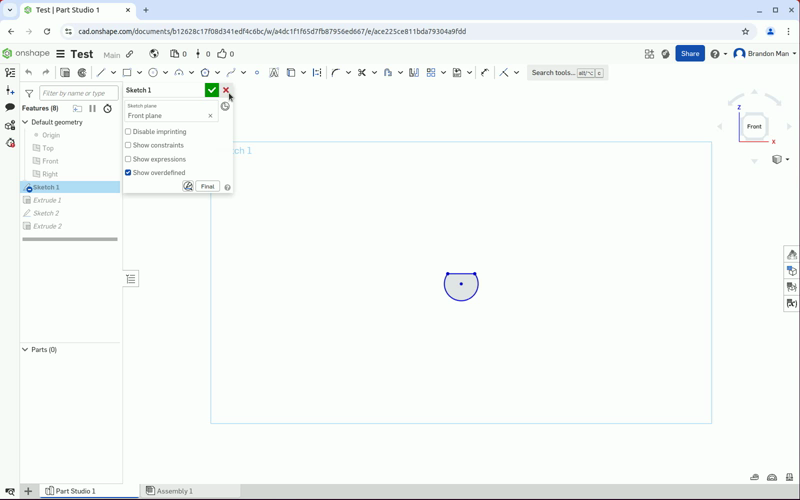
key(shift+s)
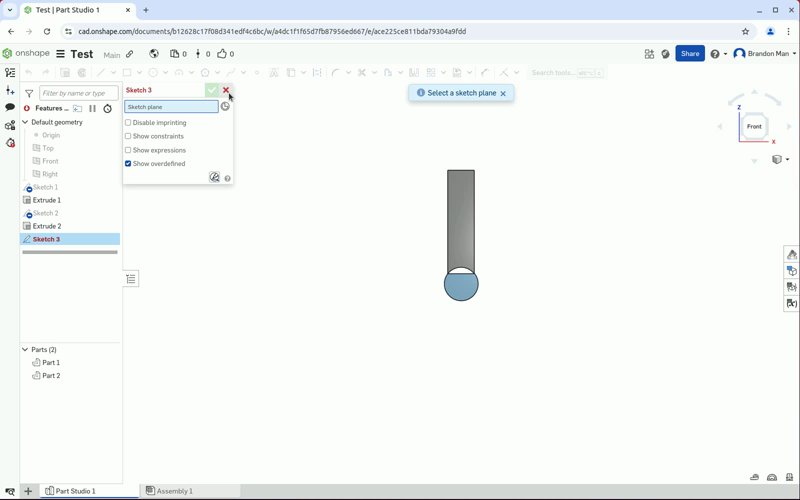
mouse_move(73, 163)
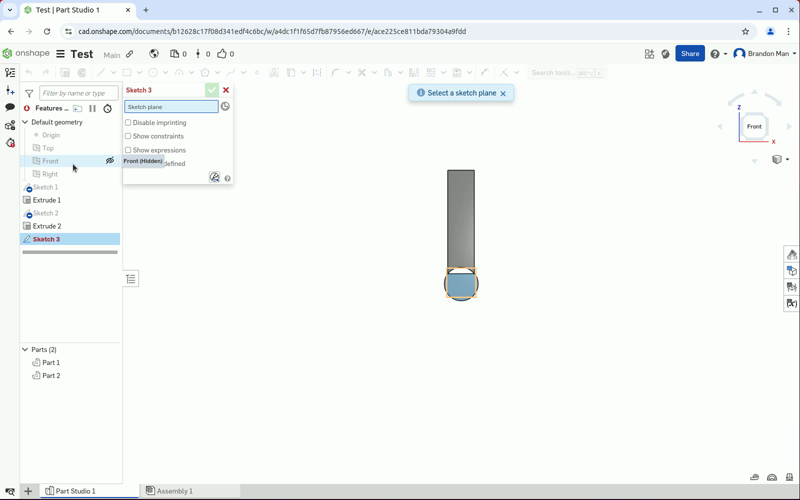
click(73, 163)
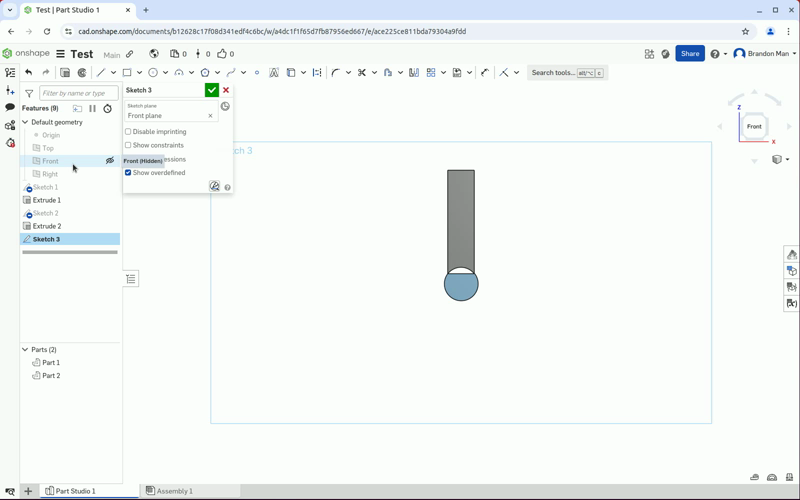
mouse_move(73, 352)
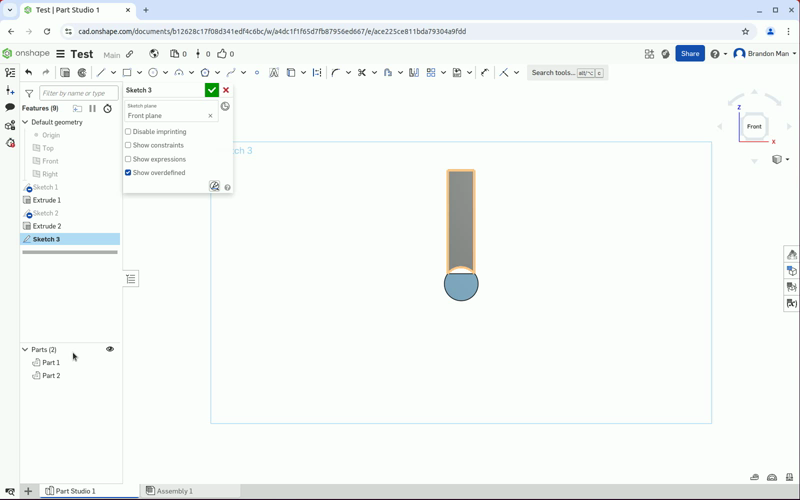
key(y)
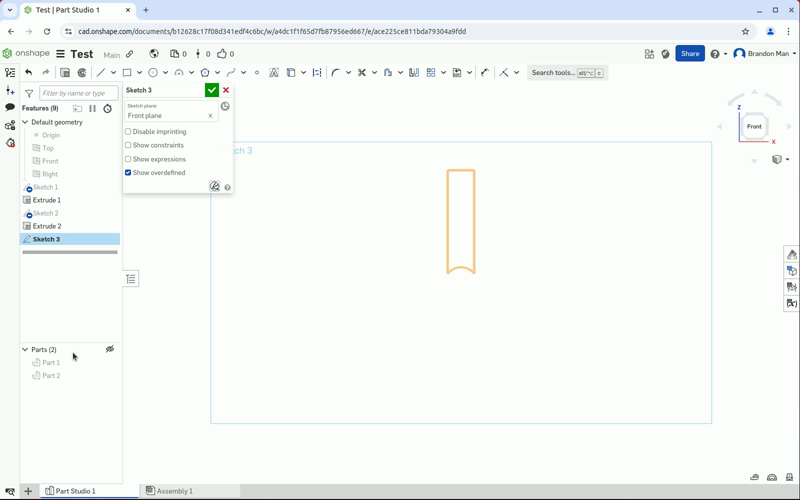
key(l)
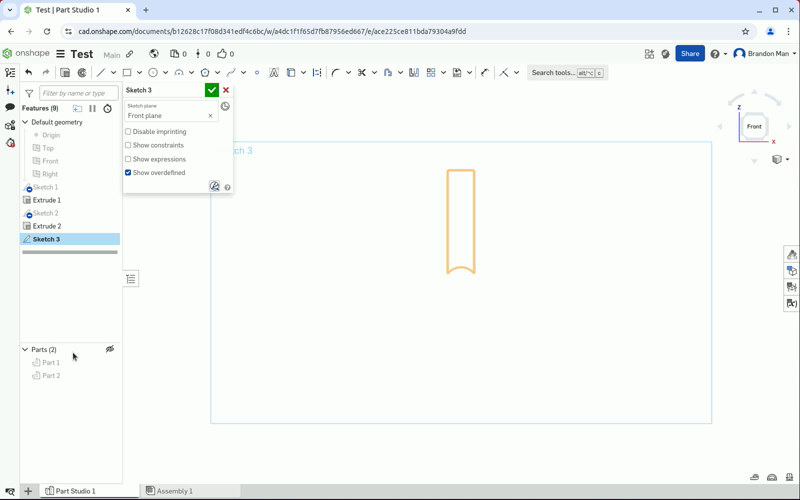
key_down(shift)
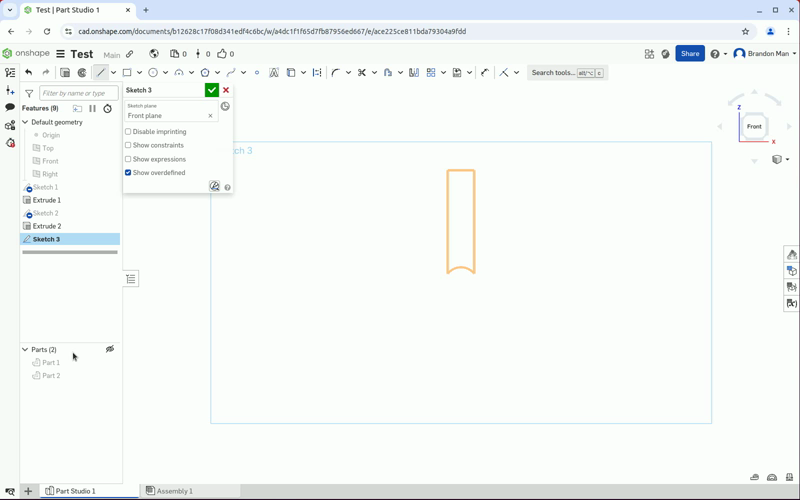
mouse_move(447, 273)
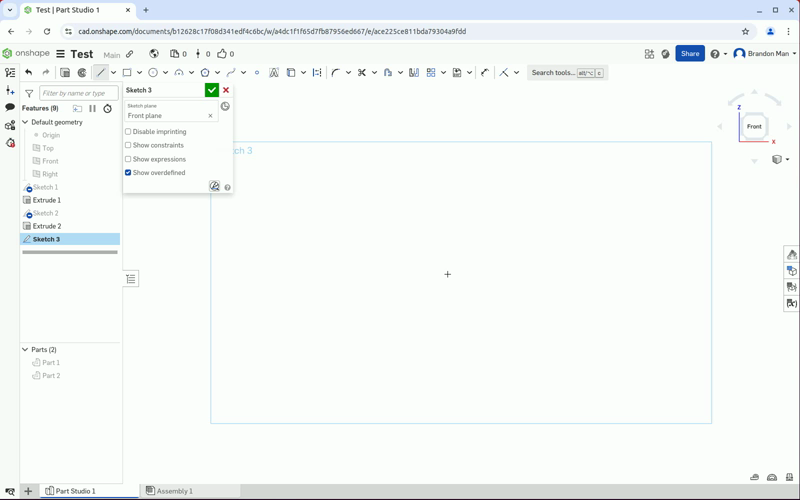
click(447, 273)
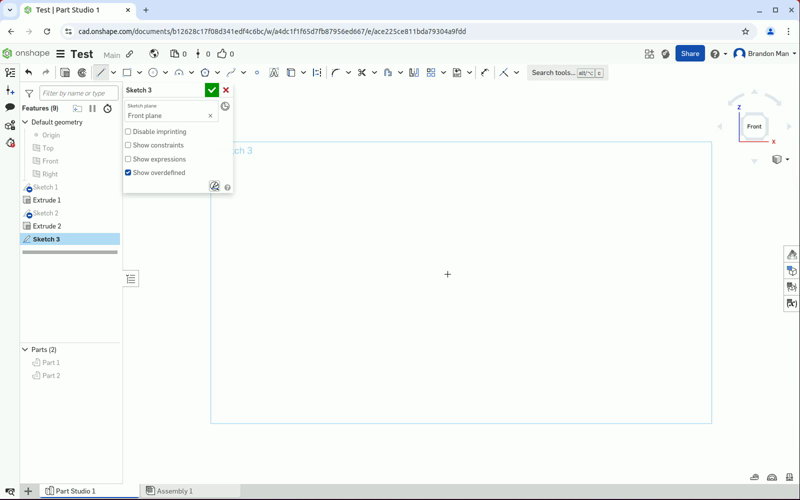
key_up(shift)
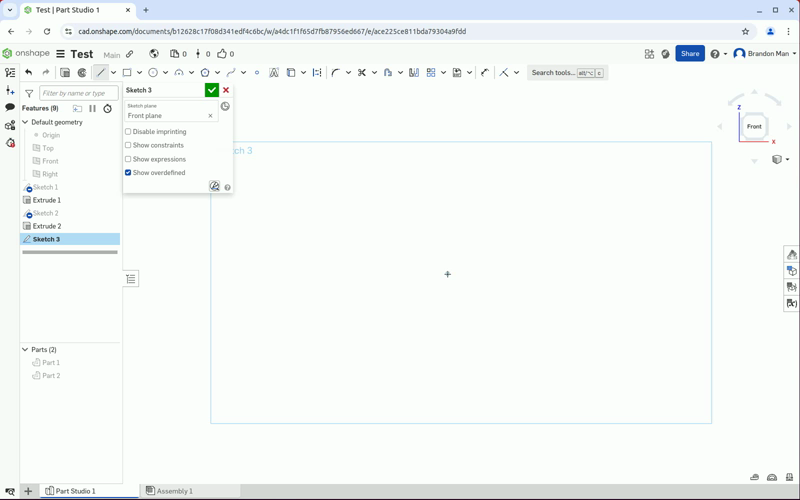
key_down(shift)
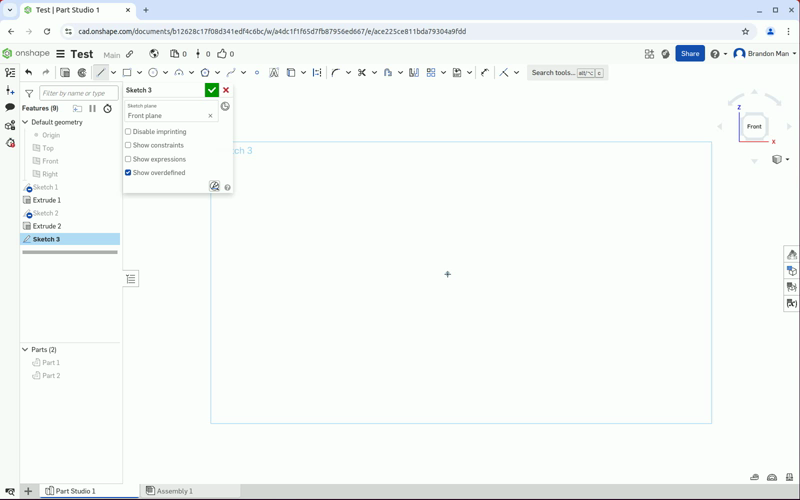
mouse_move(477, 273)
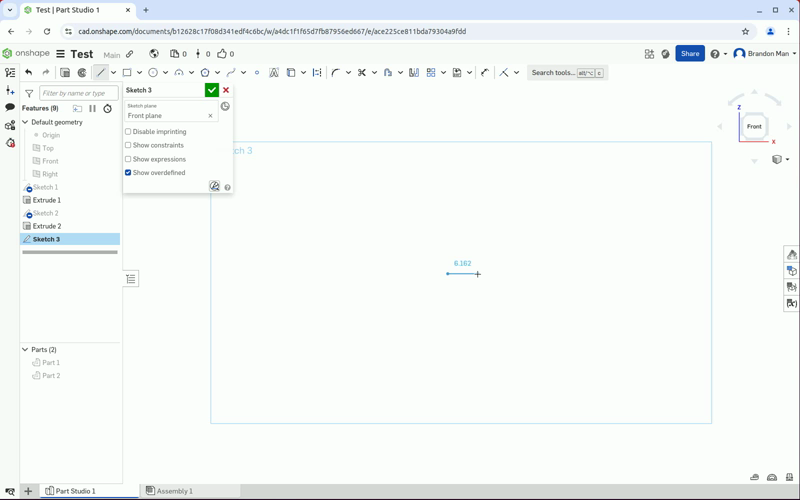
mouse_move(474, 273)
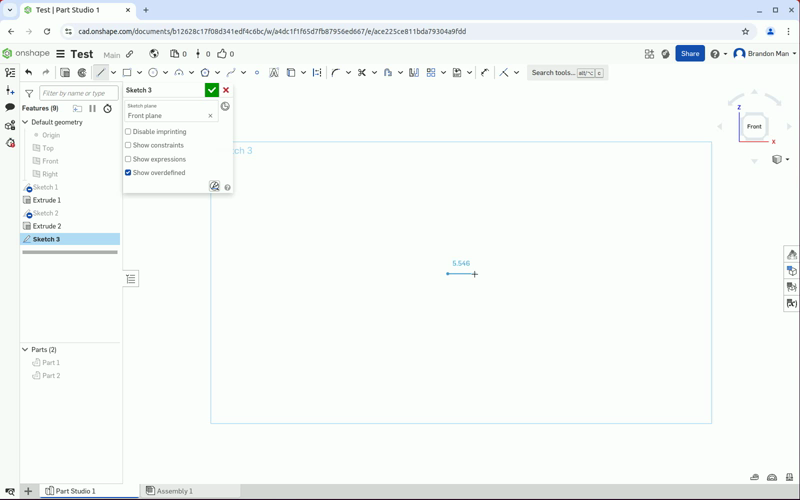
click(474, 273)
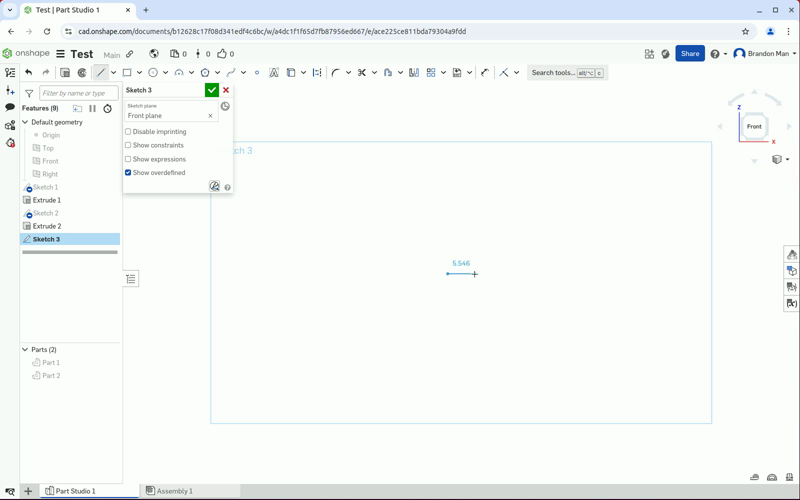
key_up(shift)
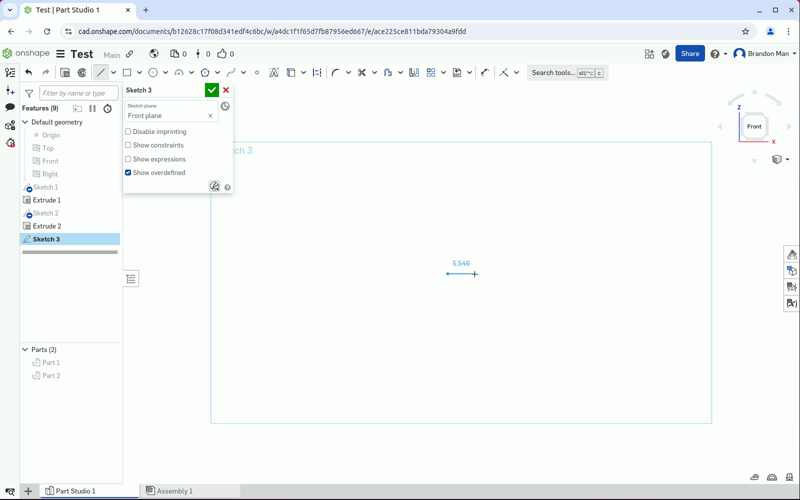
key(esc)
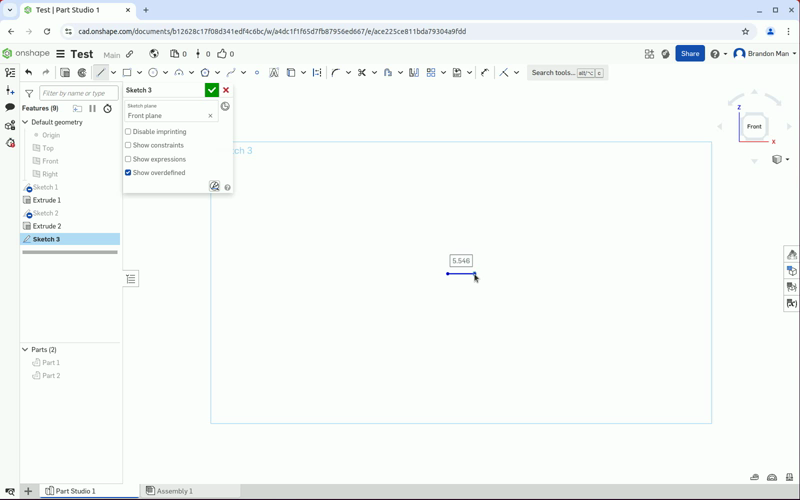
key(a)
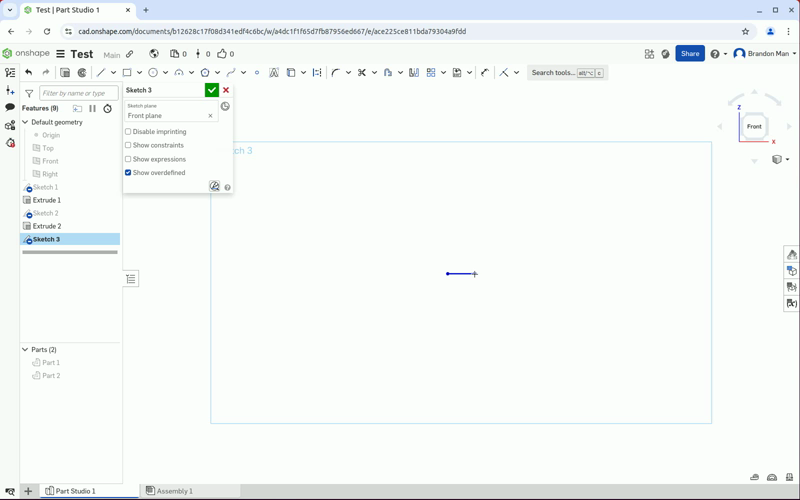
mouse_move(474, 273)
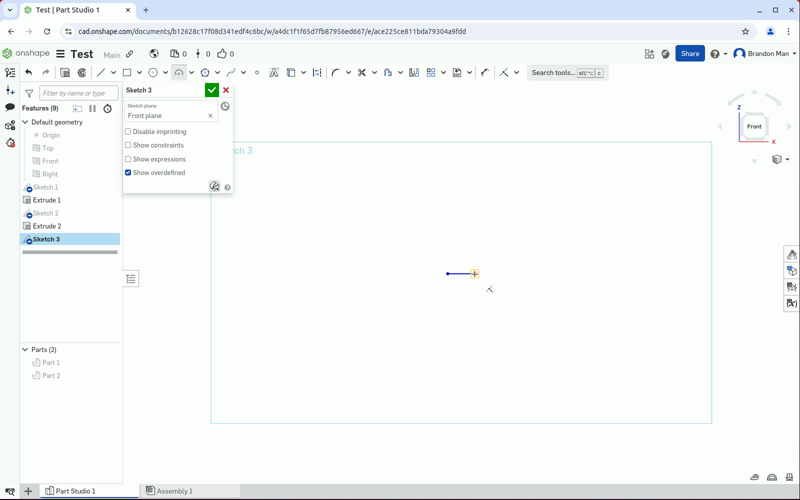
click(474, 273)
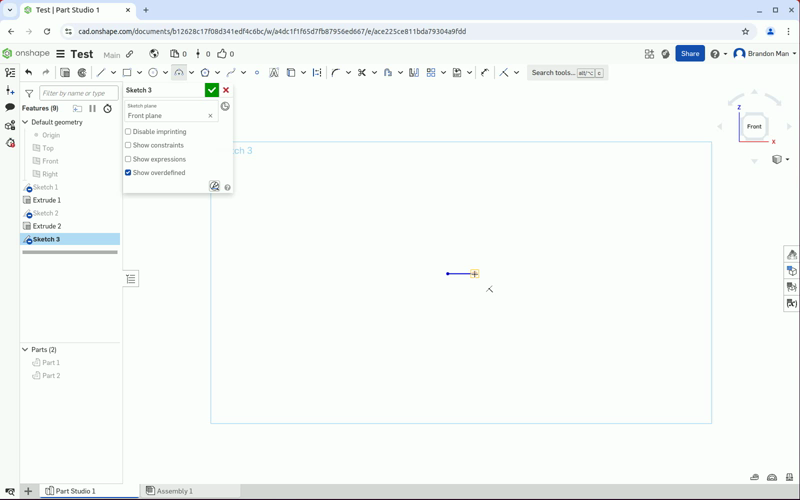
mouse_move(447, 273)
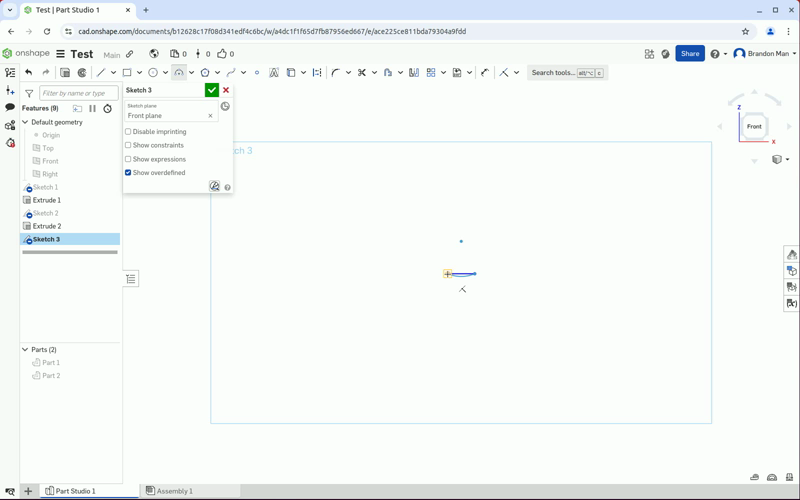
click(447, 273)
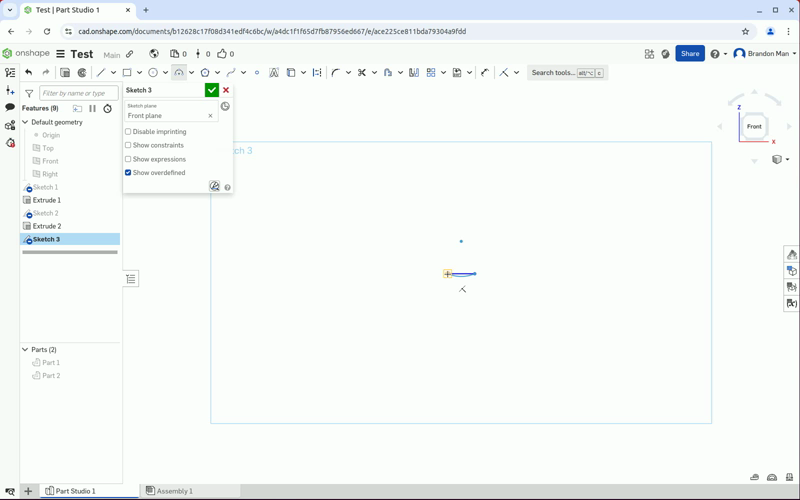
key_down(shift)
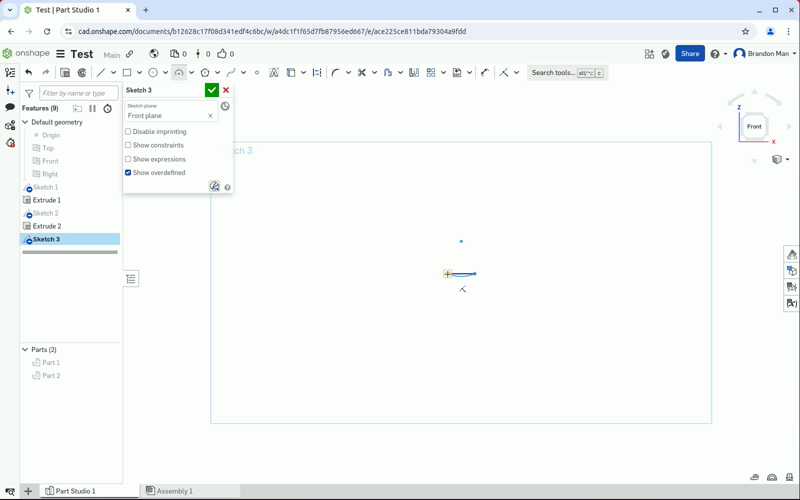
mouse_move(461, 267)
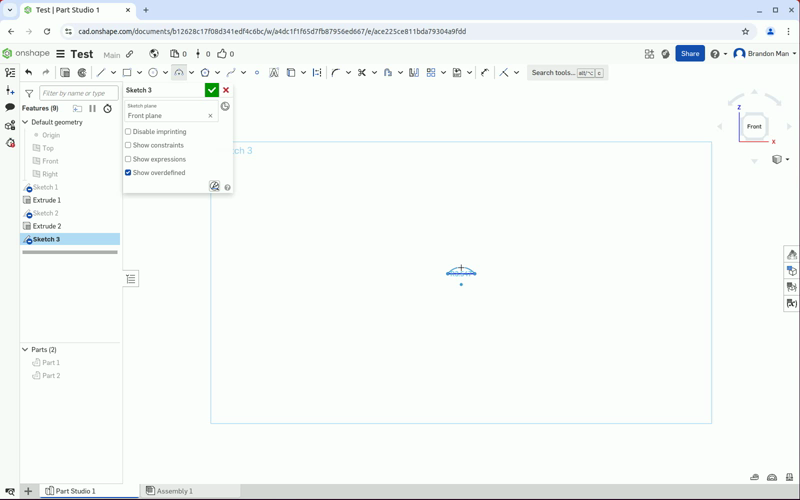
click(461, 267)
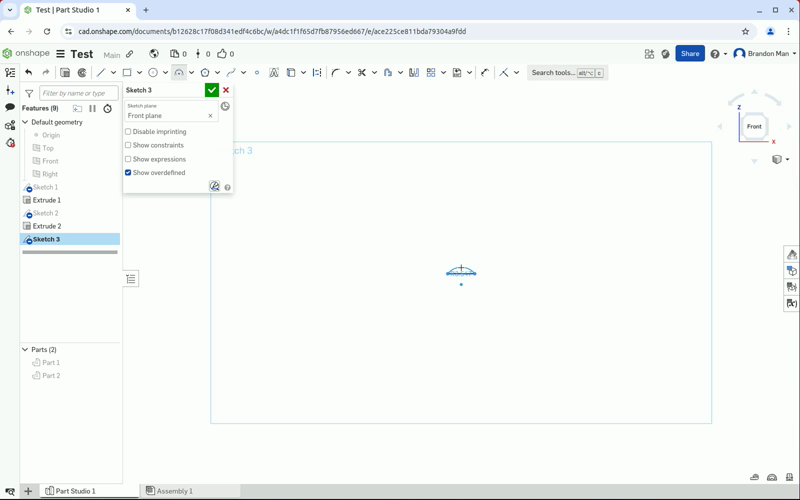
key_up(shift)
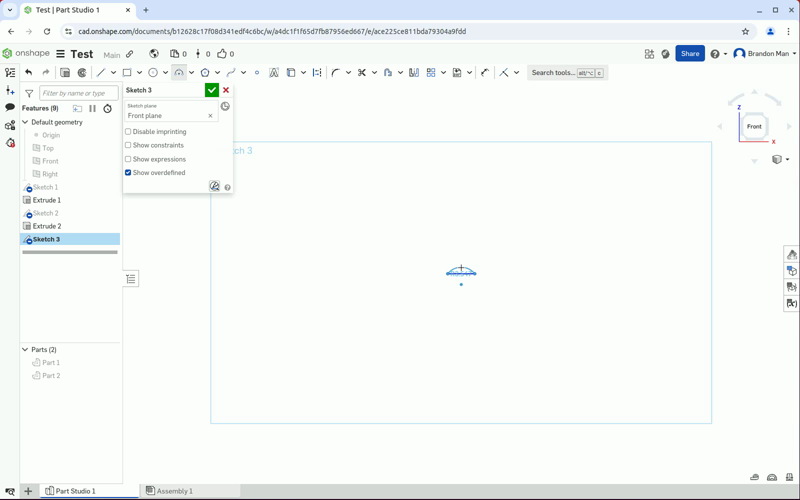
key(esc)
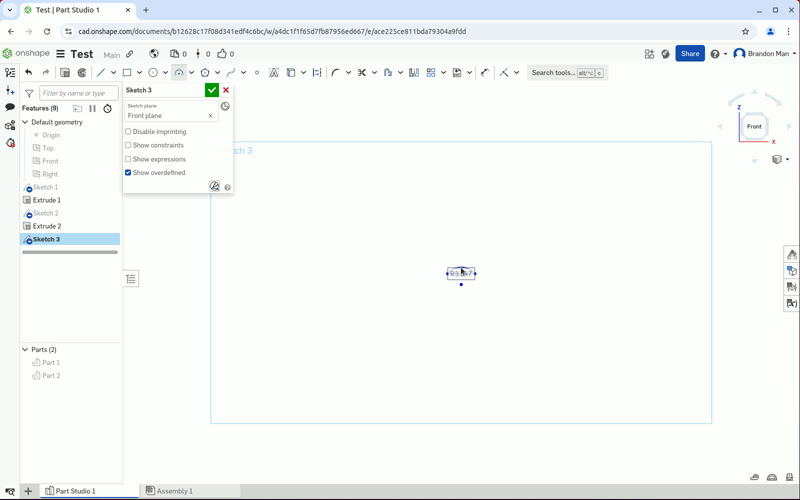
mouse_move(458, 269)
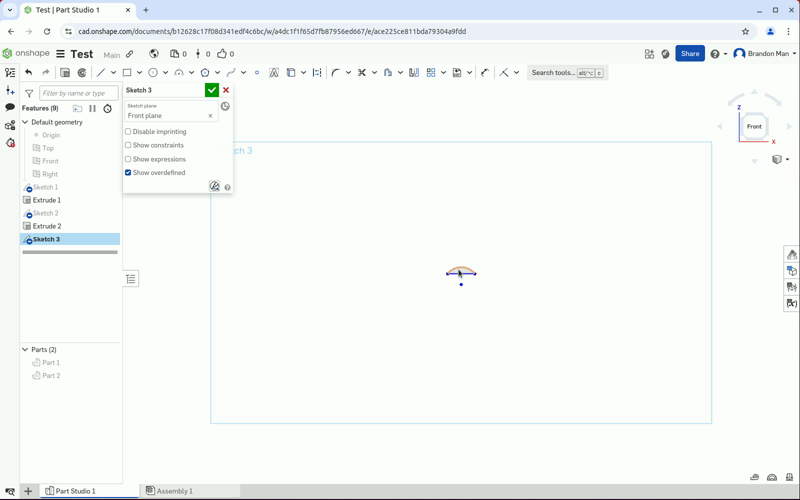
scroll(6)
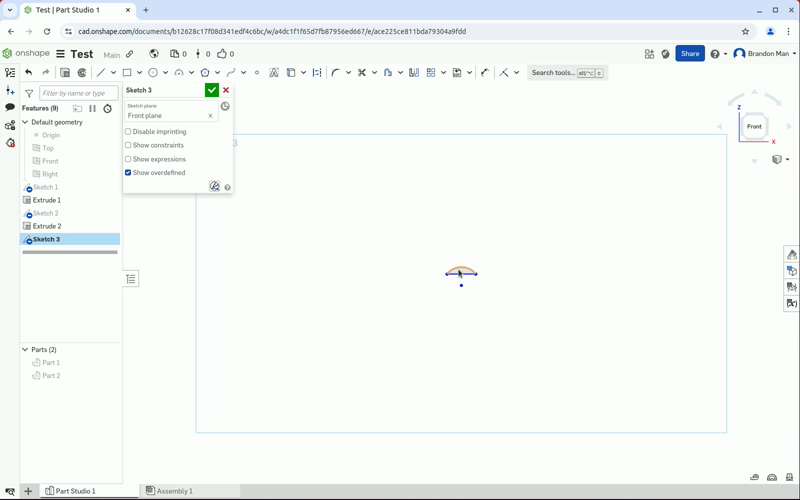
scroll(6)
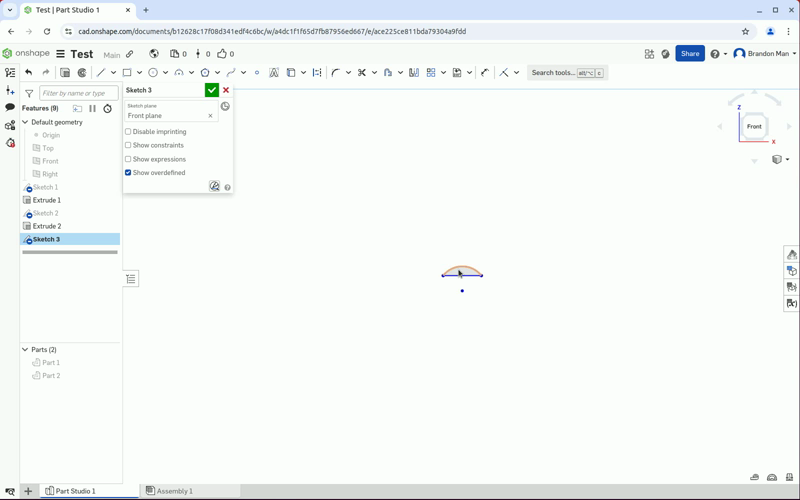
scroll(6)
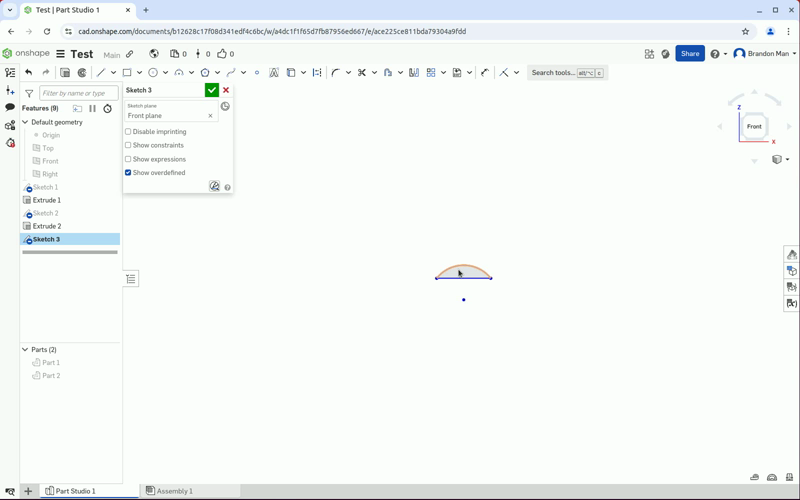
scroll(6)
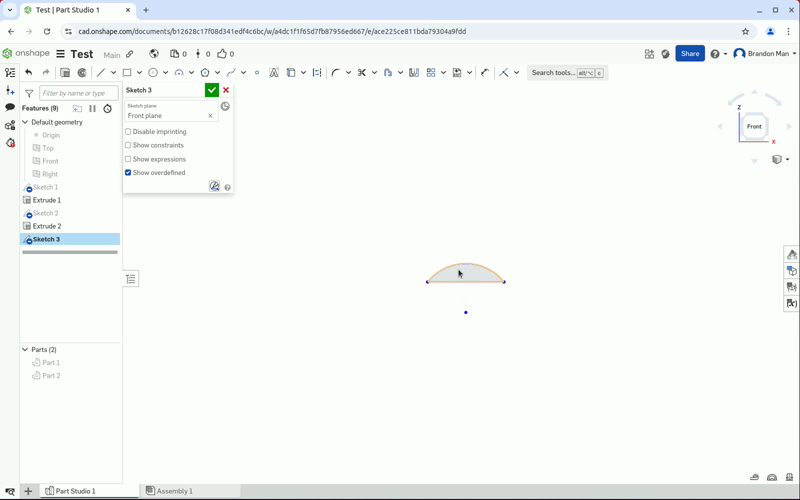
scroll(6)
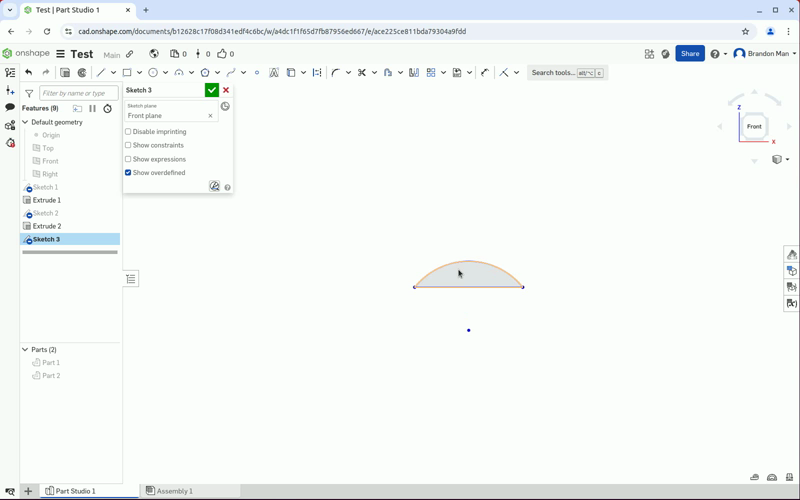
scroll(6)
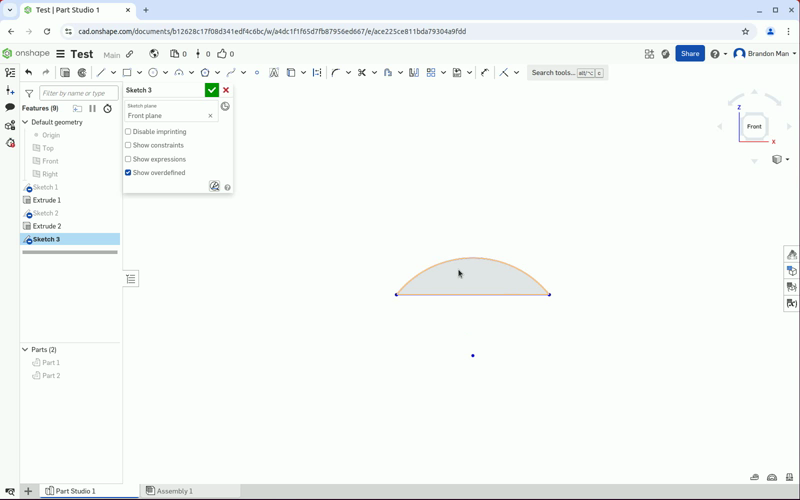
scroll(6)
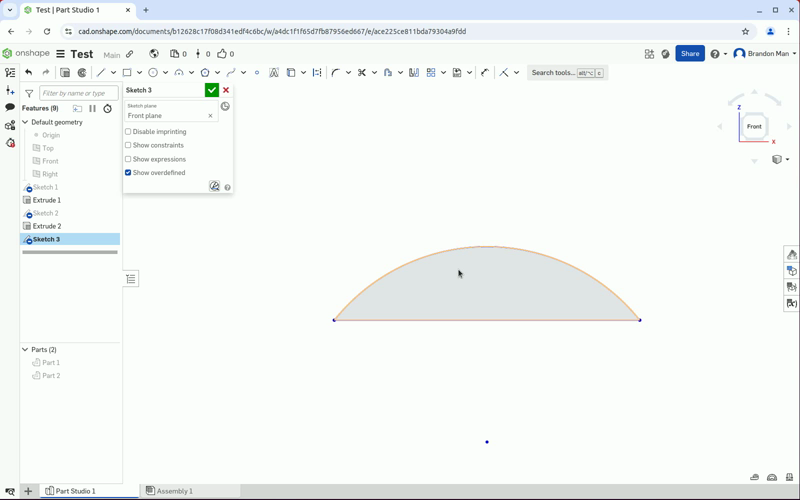
click(458, 269)
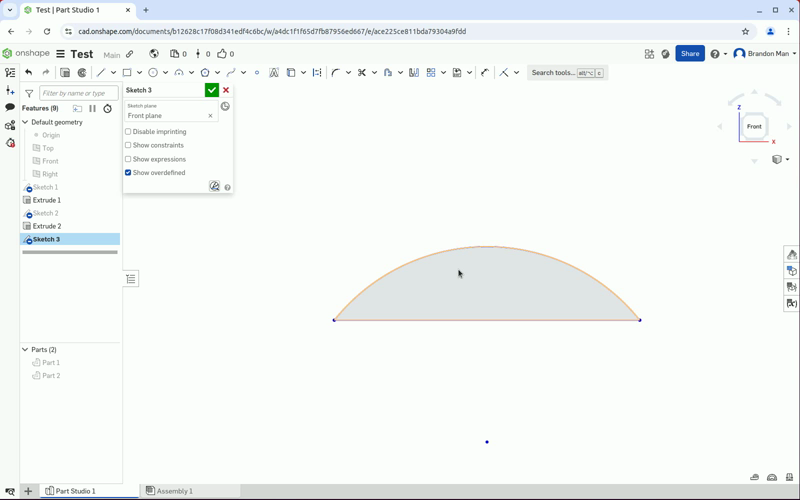
scroll(-6)
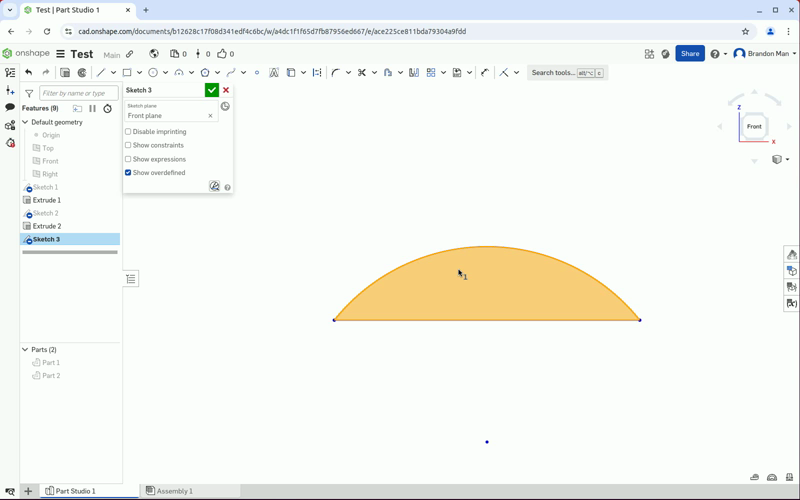
scroll(-6)
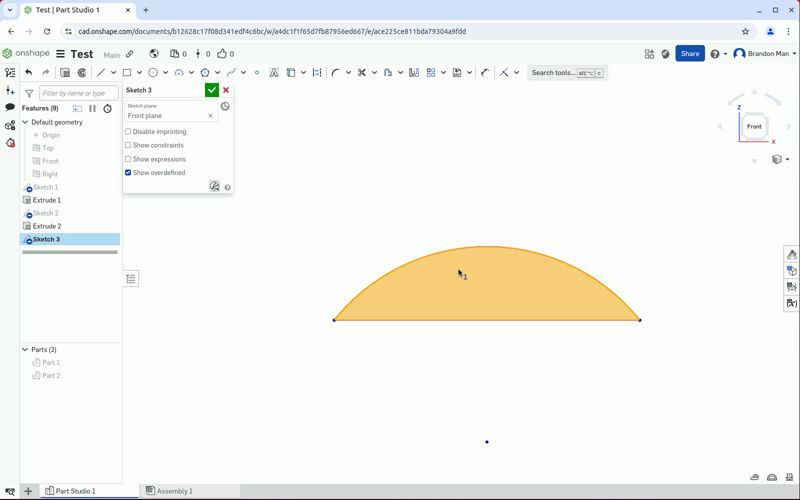
scroll(-6)
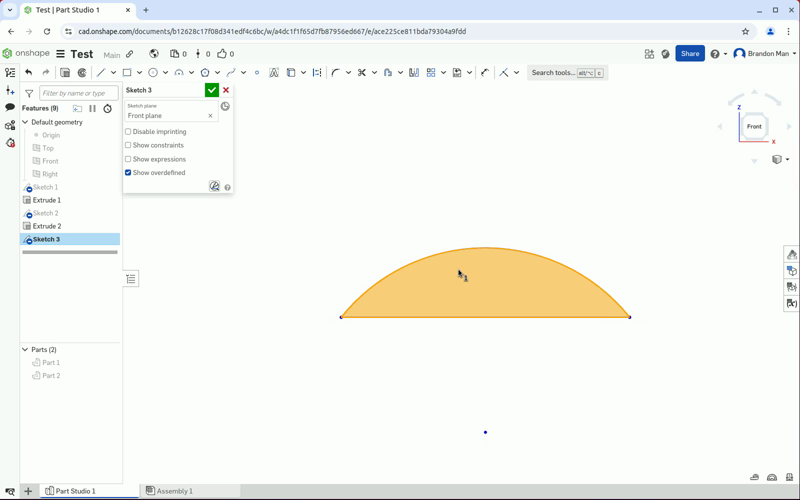
scroll(-6)
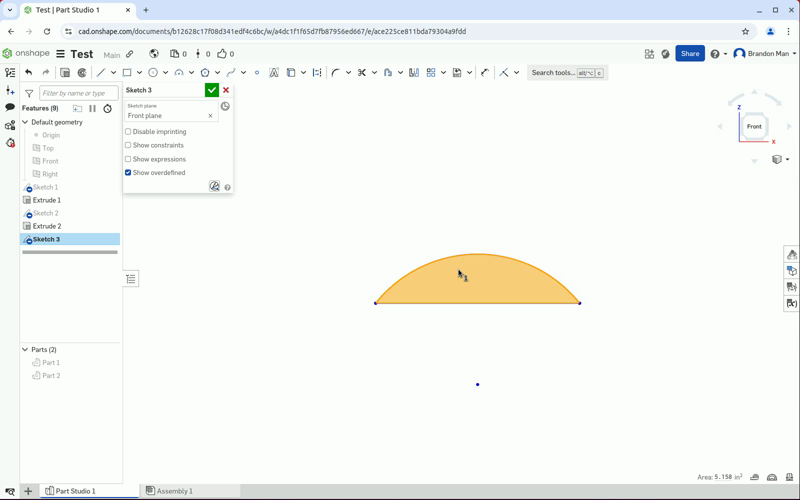
scroll(-6)
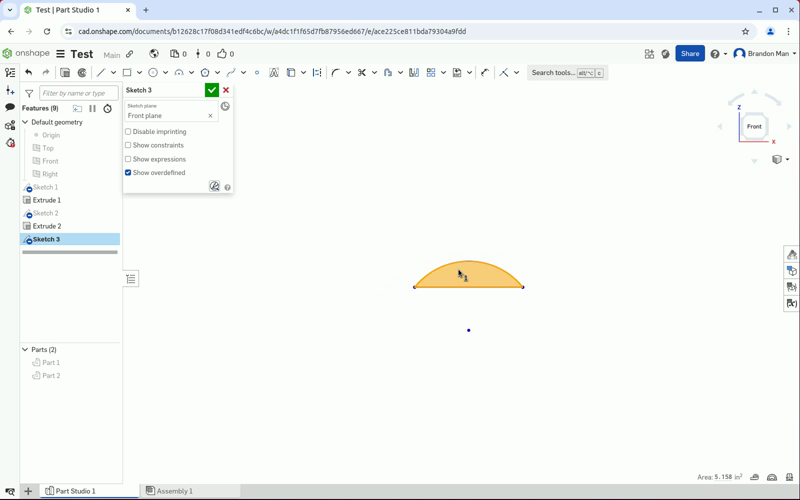
scroll(-6)
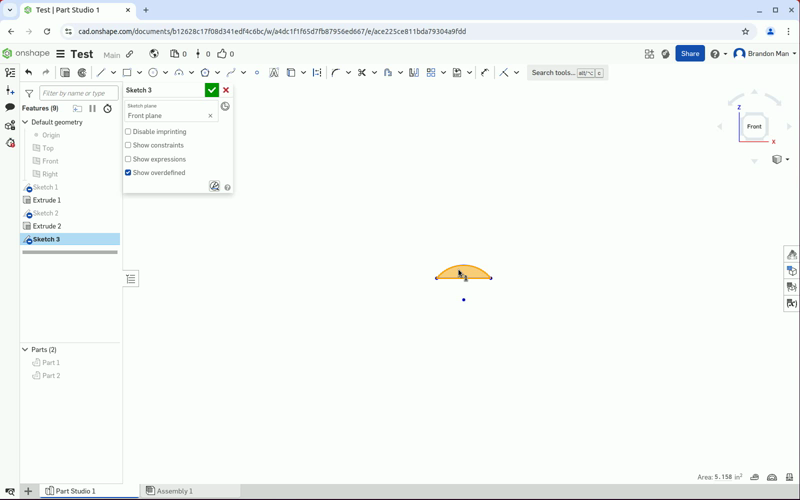
scroll(-6)
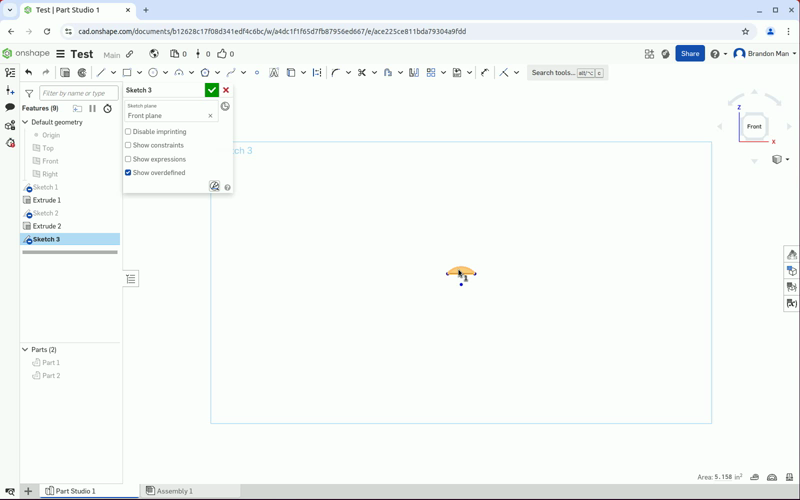
mouse_move(73, 352)
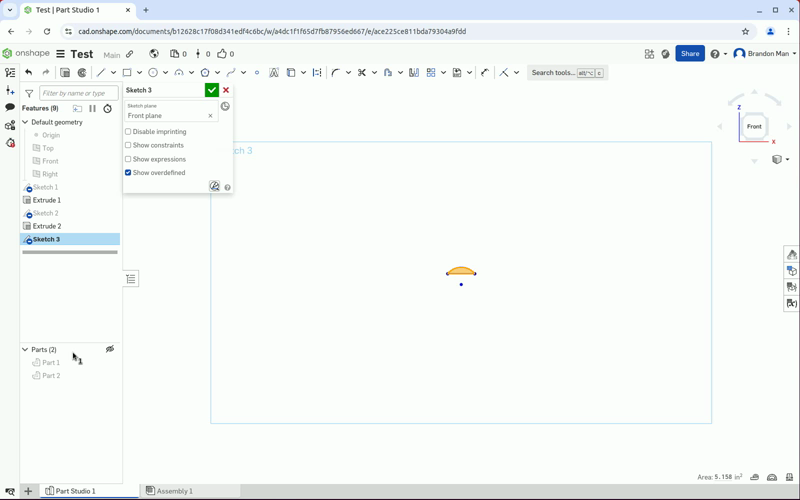
key(shift+y)
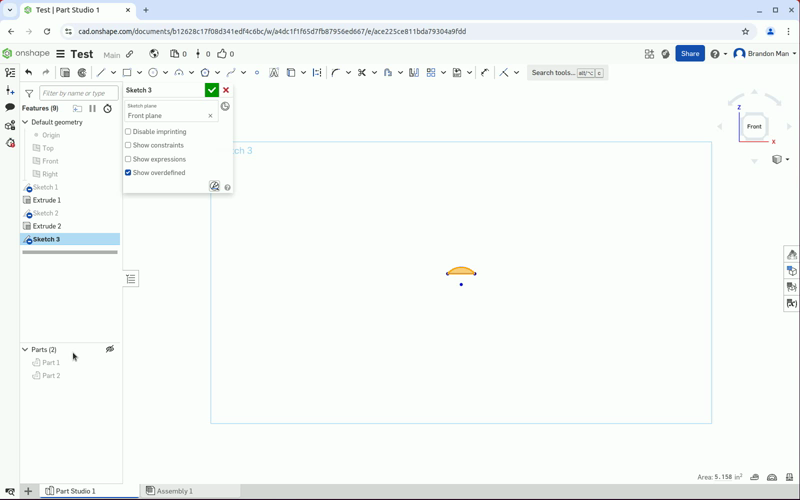
key(shift+e)
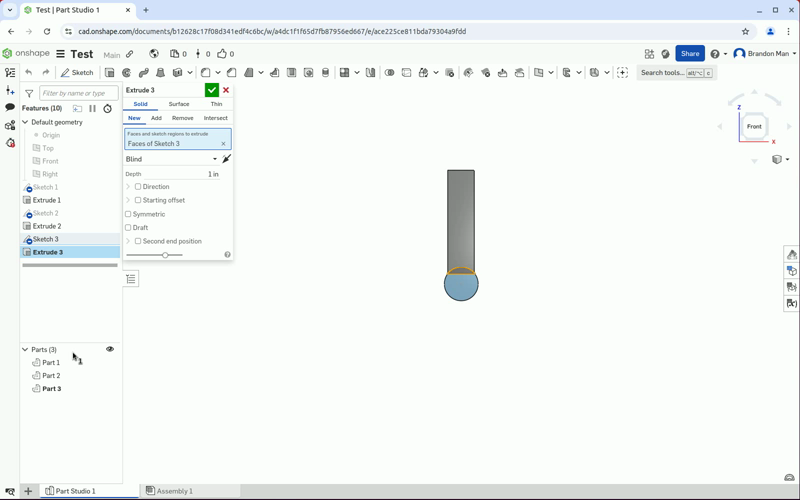
mouse_move(143, 106)
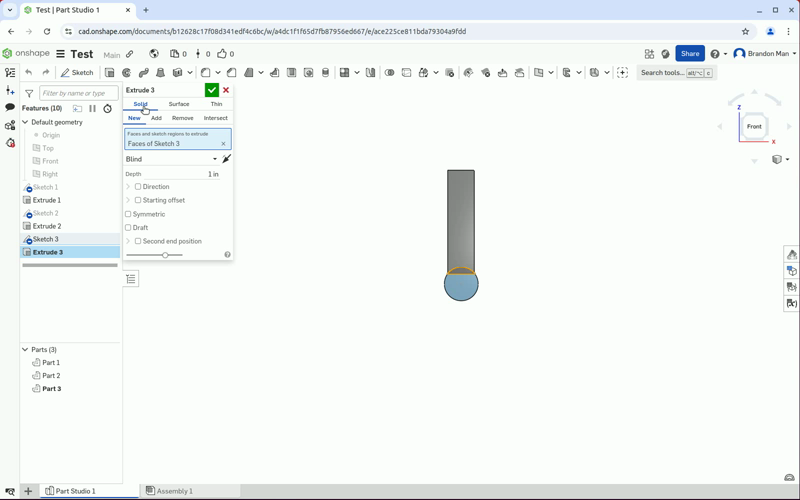
click(143, 106)
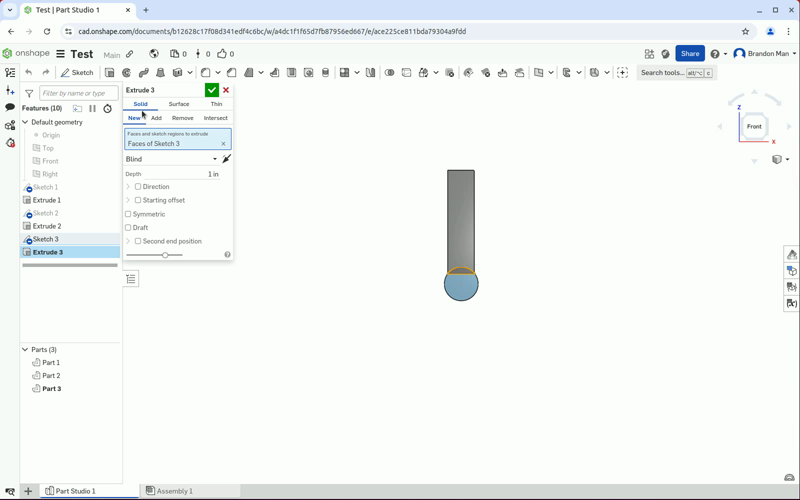
mouse_move(137, 120)
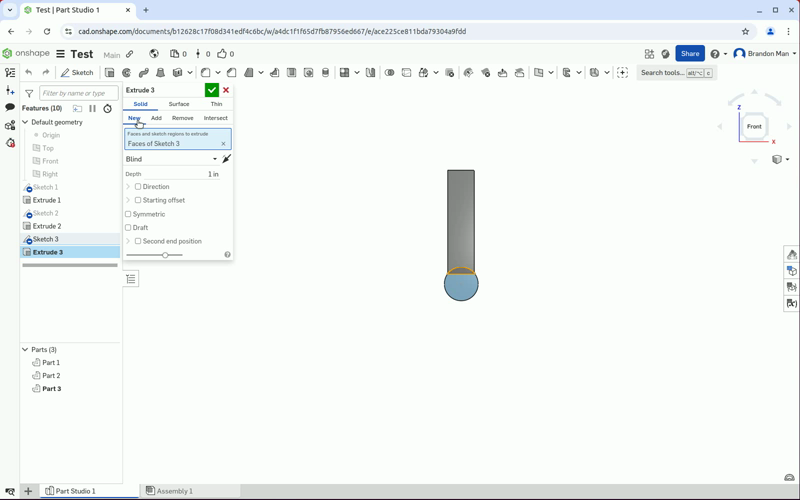
click(137, 120)
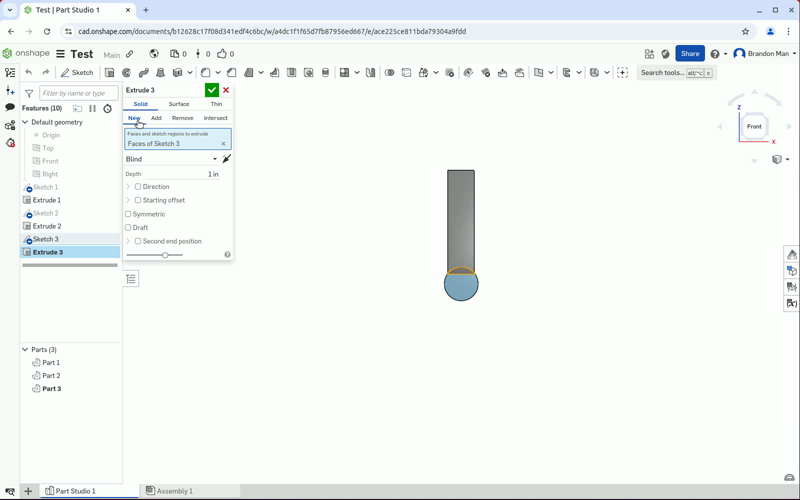
key(tab, 4)
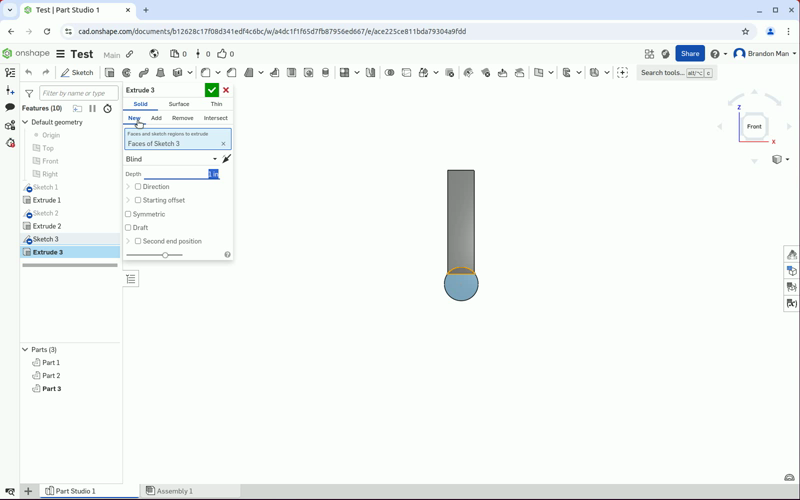
text(2.166)
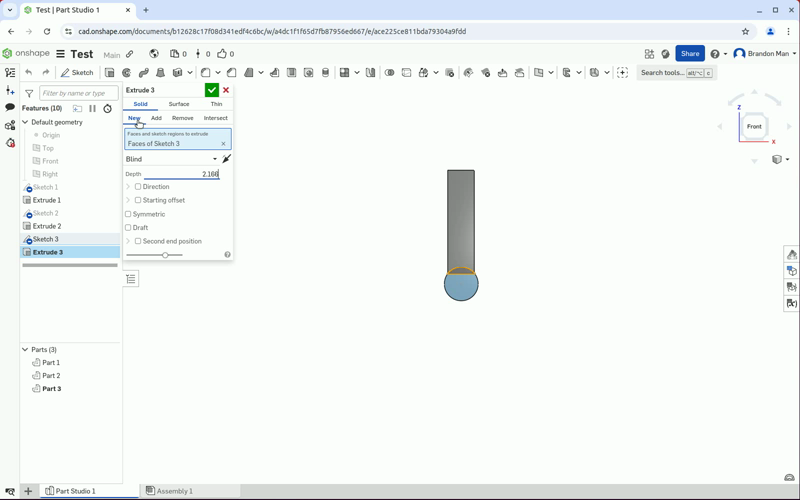
key(enter)
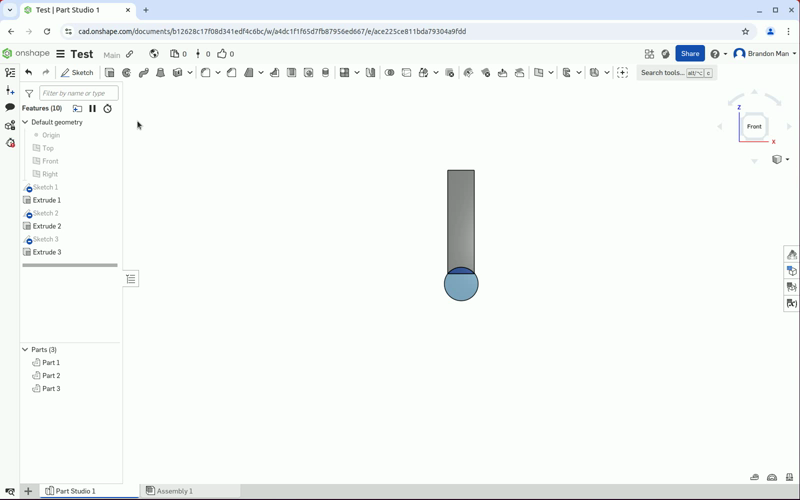
key(shift+h)
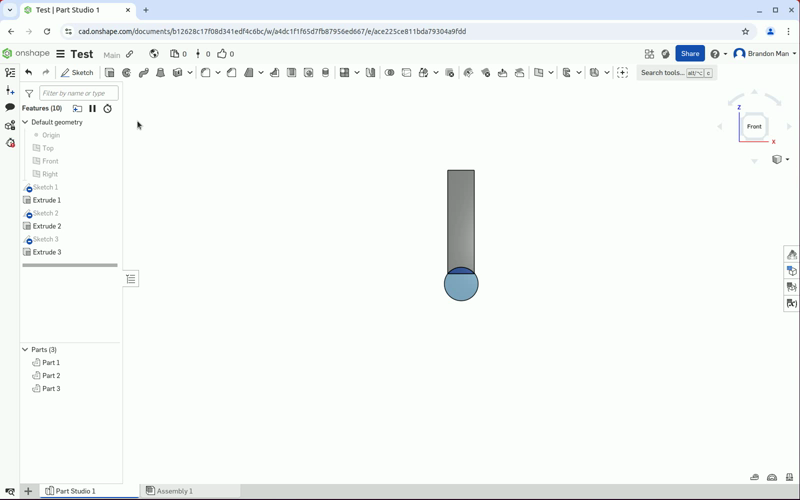
key(shift+h)
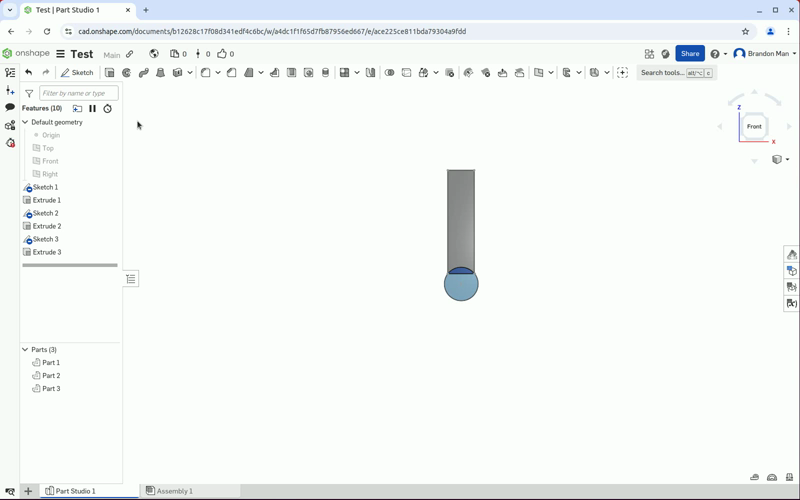
key(shift+7)
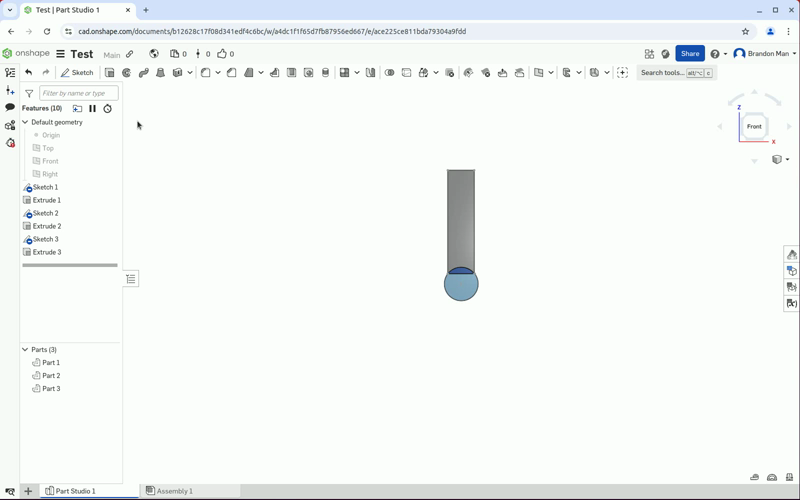
key(left, 2)
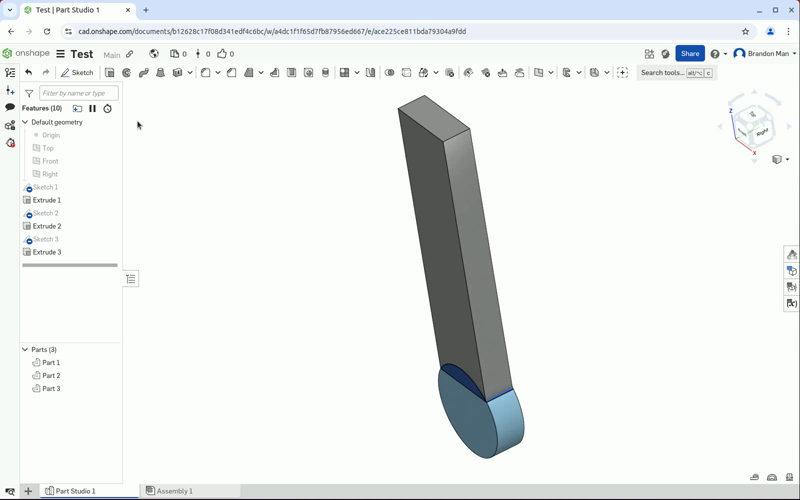
key(down, 2)
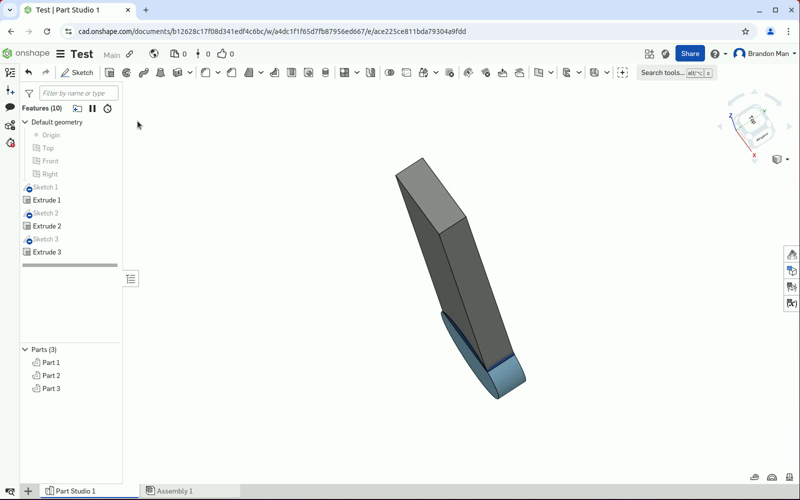
key(up, 2)
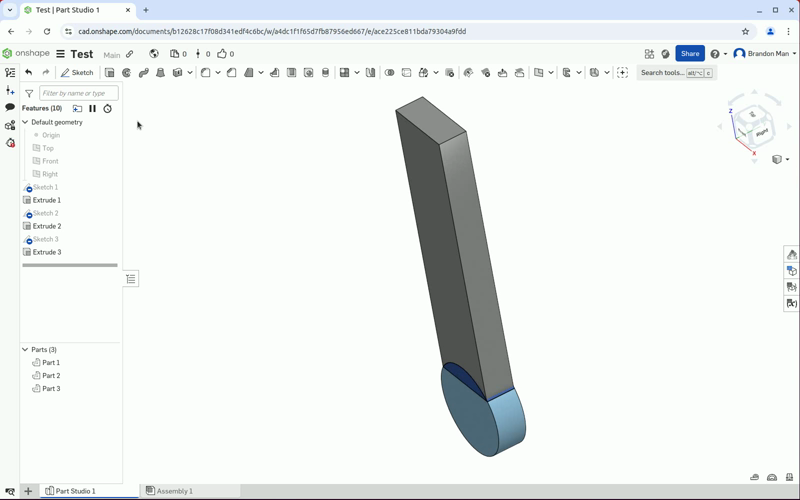
key(right, 2)
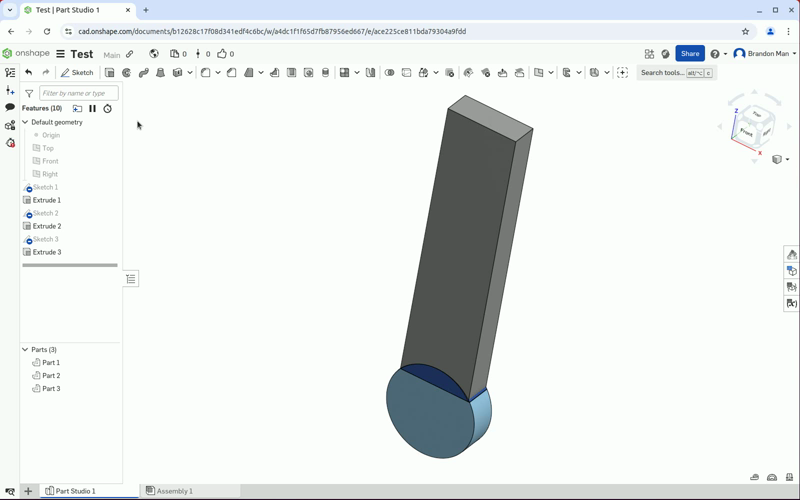
mouse_move(73, 189)
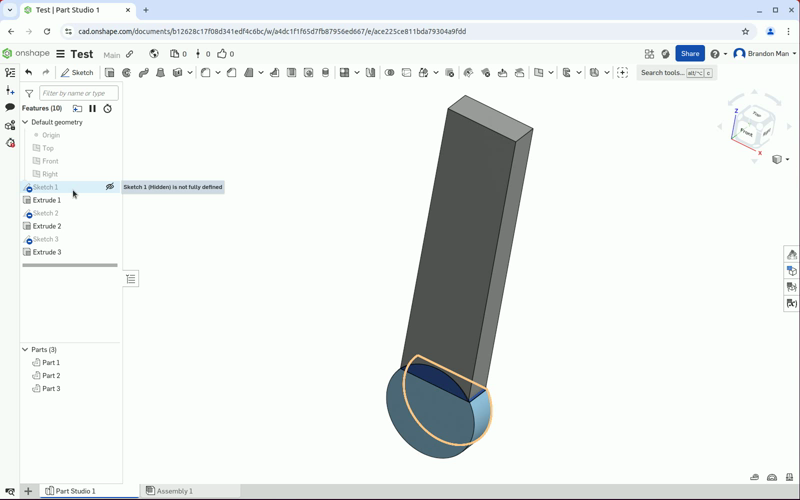
click(73, 189)